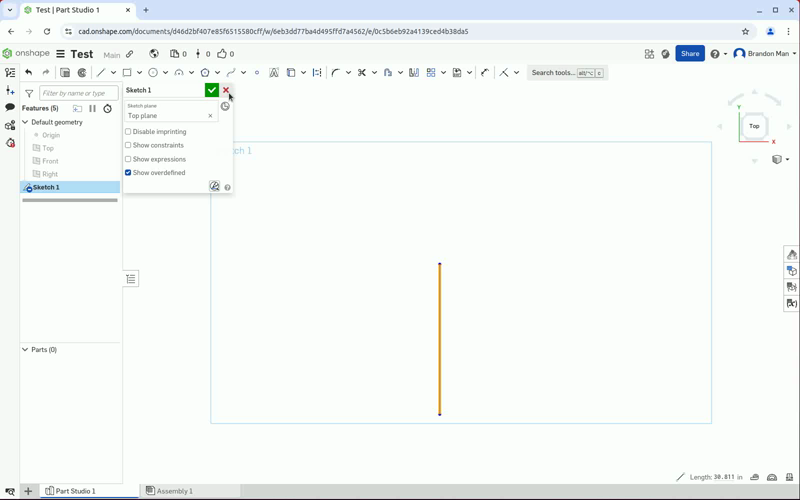
key(shift+h)
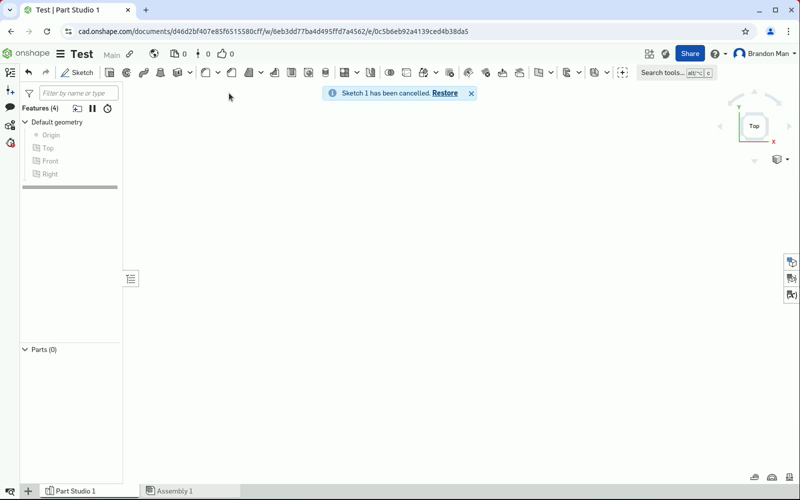
mouse_move(73, 352)
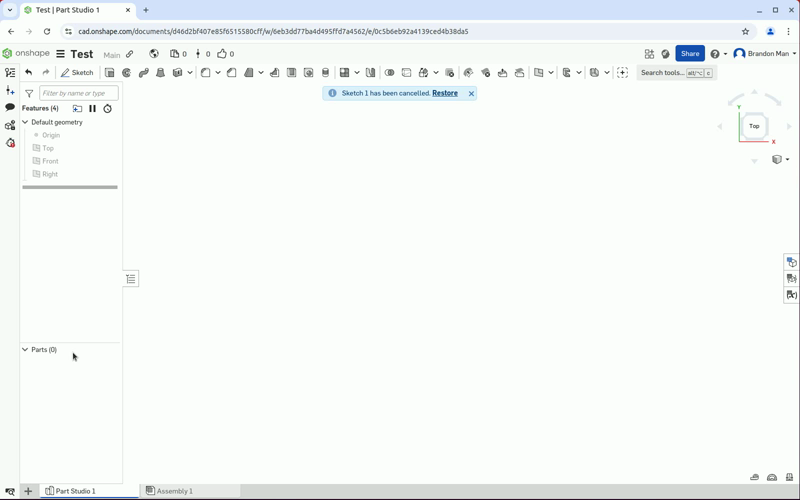
key(y)
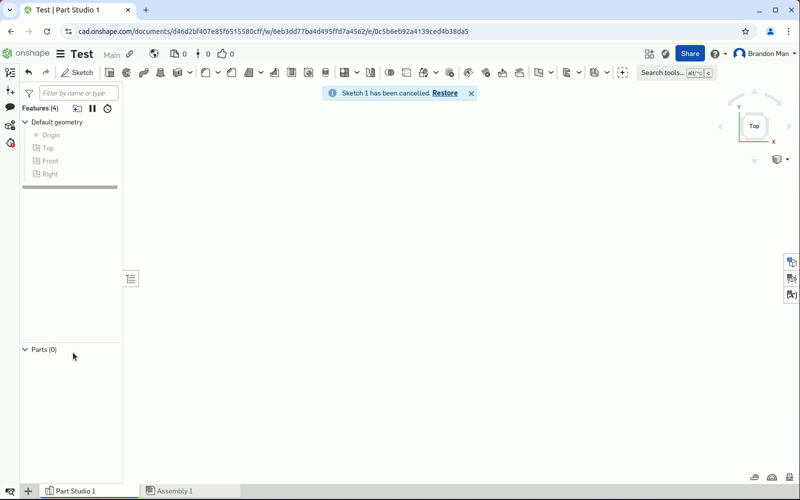
key(shift+p)
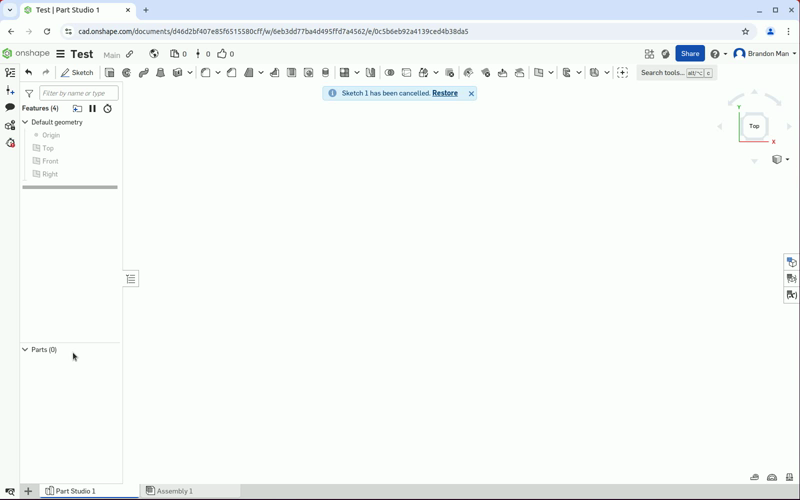
key(space)
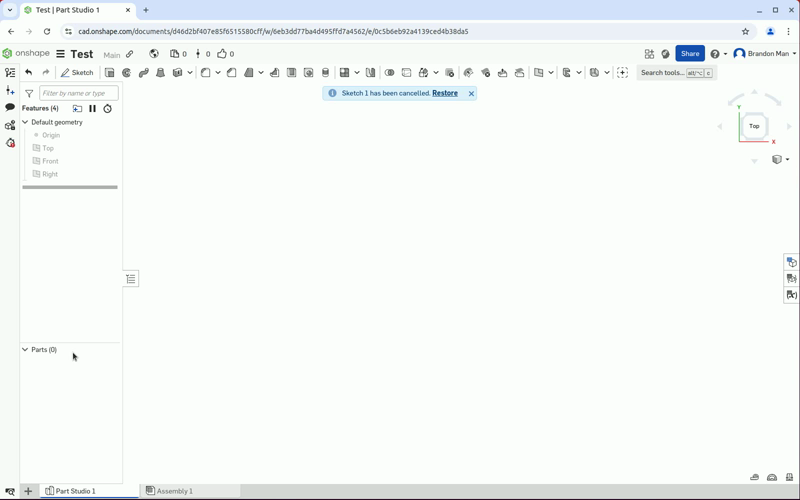
key_down(shift)
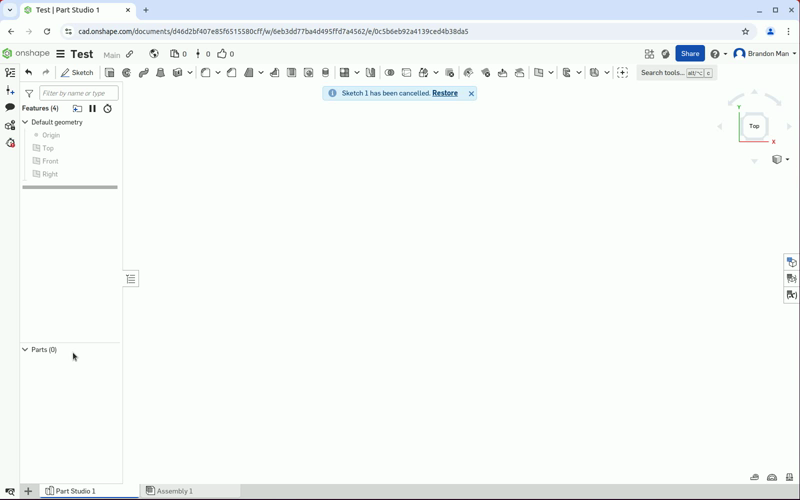
key(up)
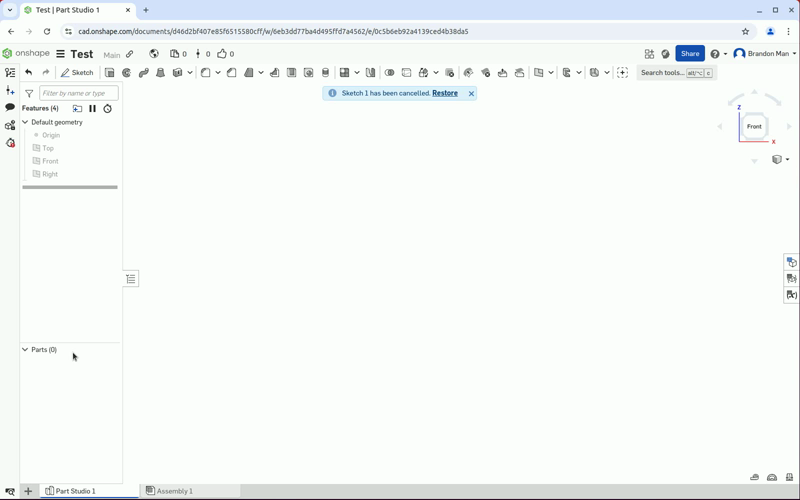
key_up(shift)
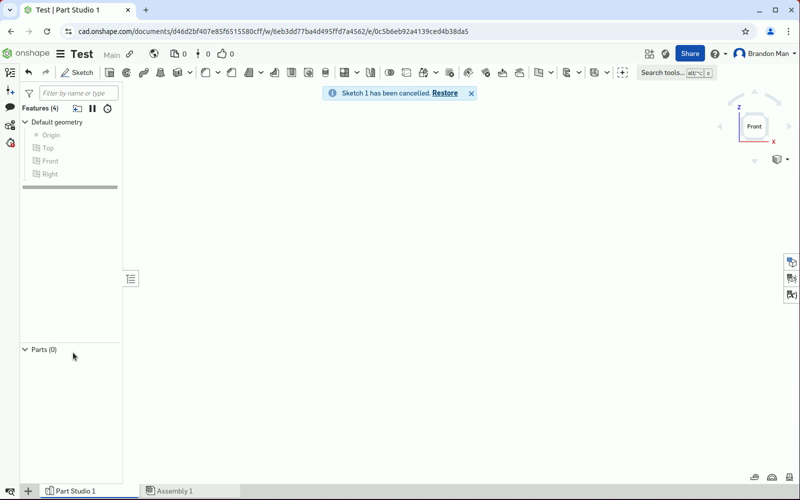
mouse_move(73, 352)
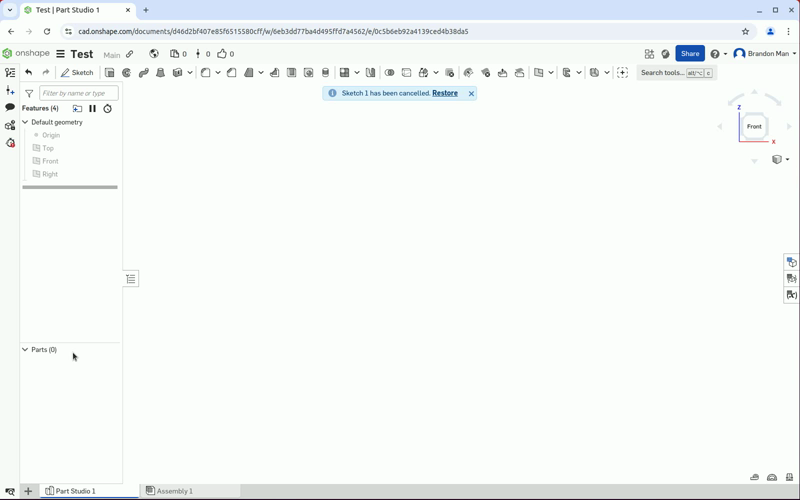
key(shift+y)
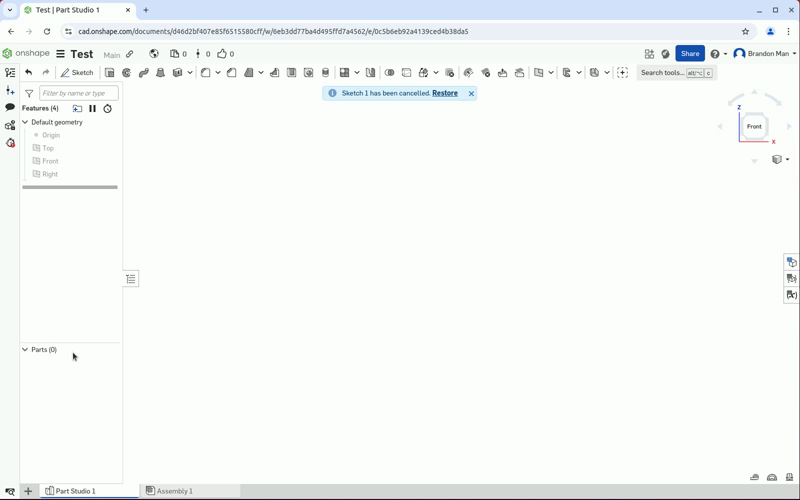
key(shift+s)
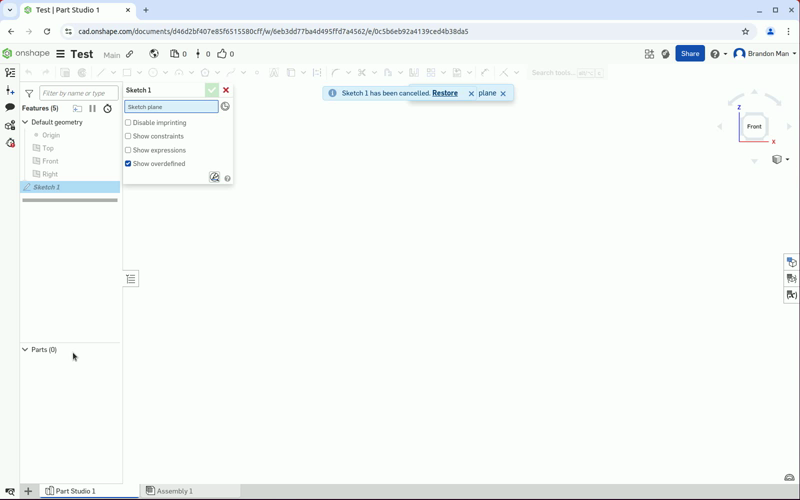
mouse_move(73, 163)
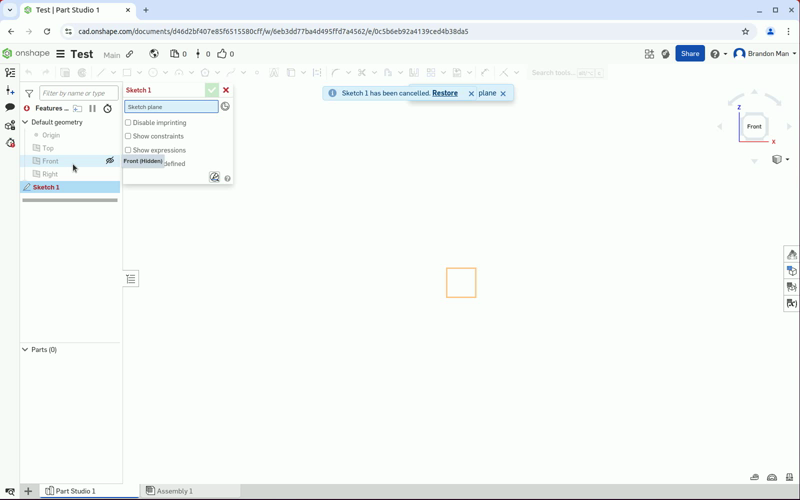
click(73, 163)
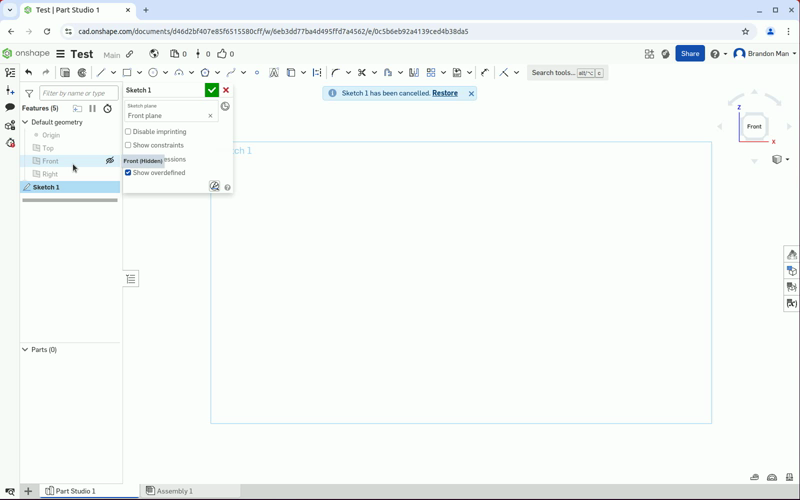
mouse_move(73, 352)
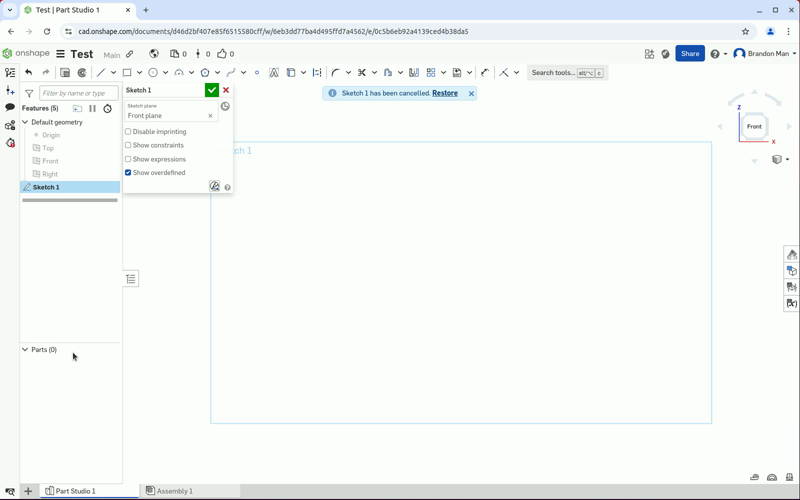
key(y)
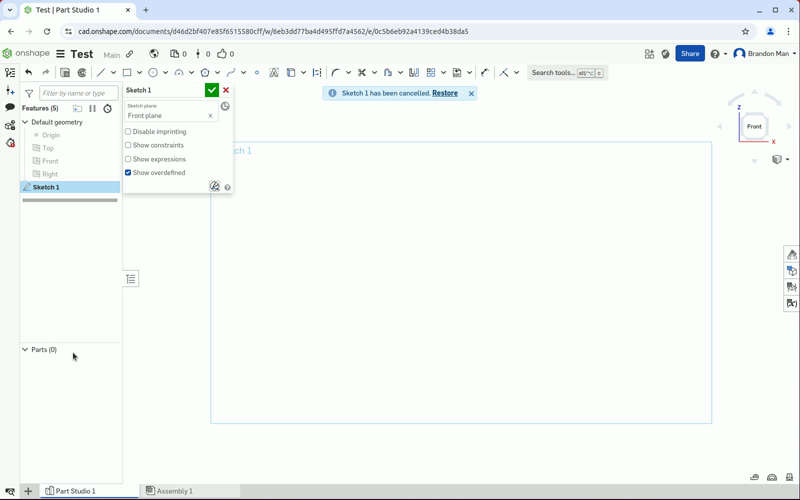
key(c)
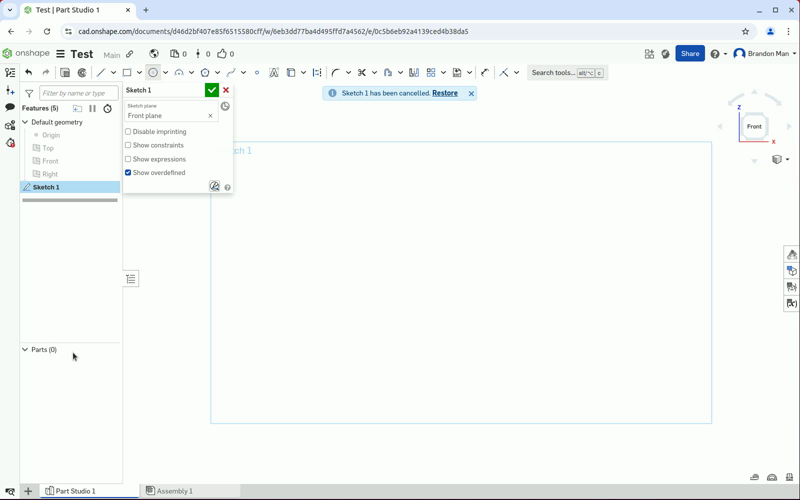
key_down(shift)
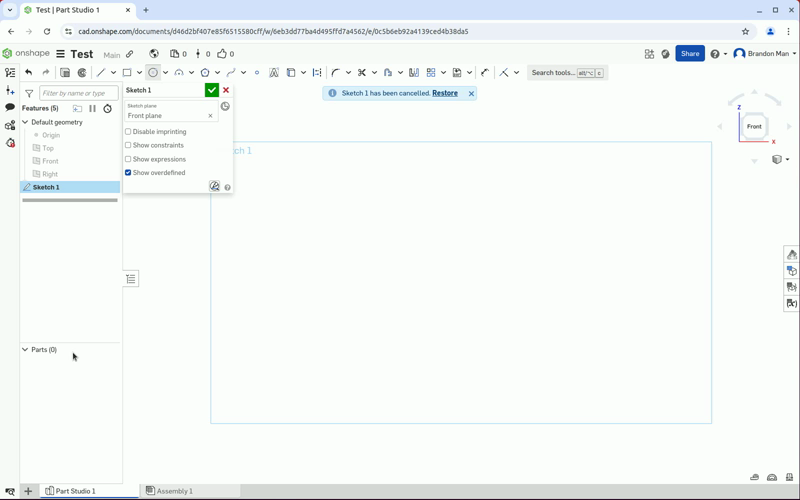
mouse_move(461, 282)
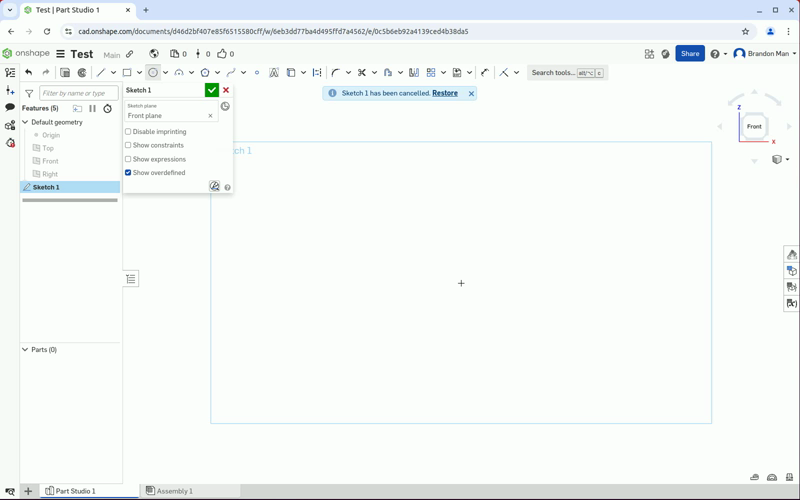
click(461, 282)
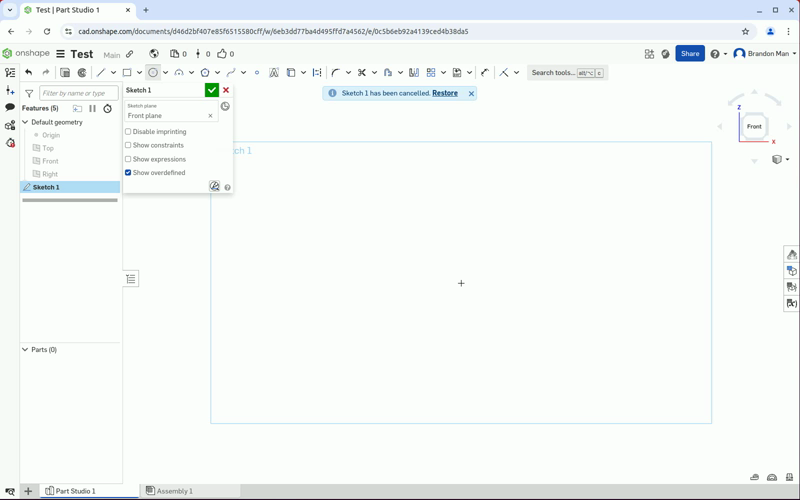
key_up(shift)
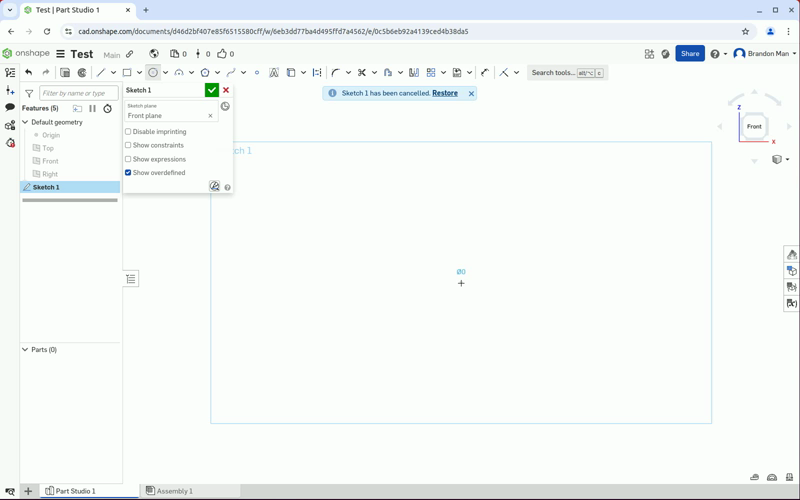
mouse_move(497, 282)
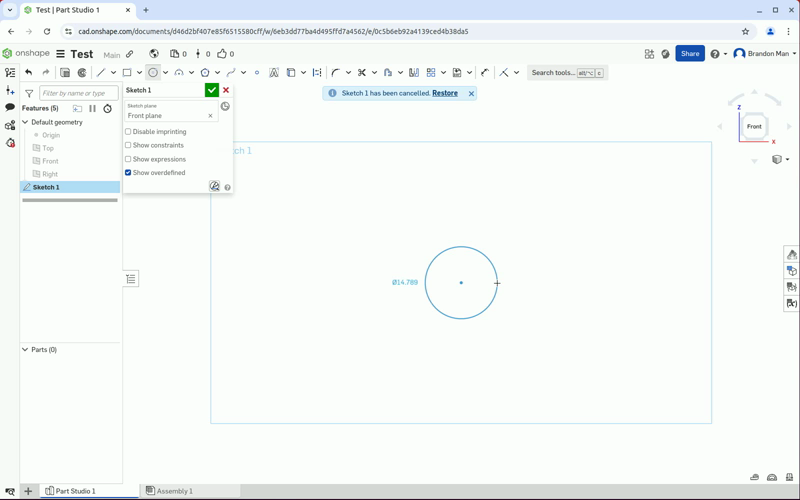
click(497, 282)
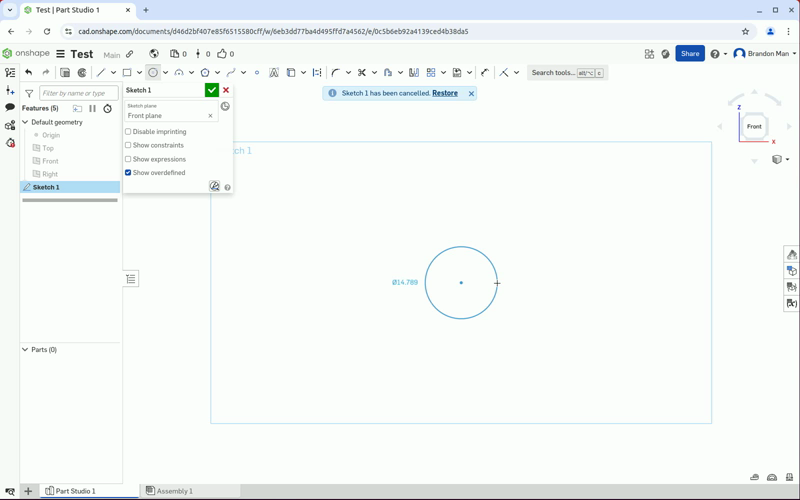
key(esc)
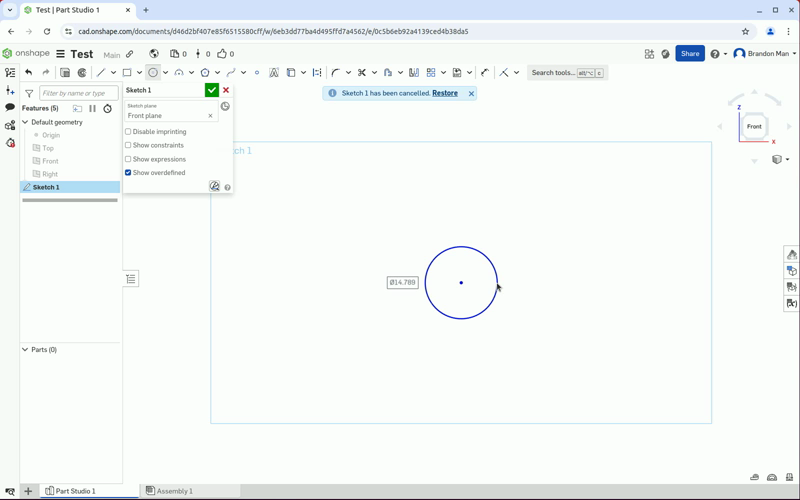
key(c)
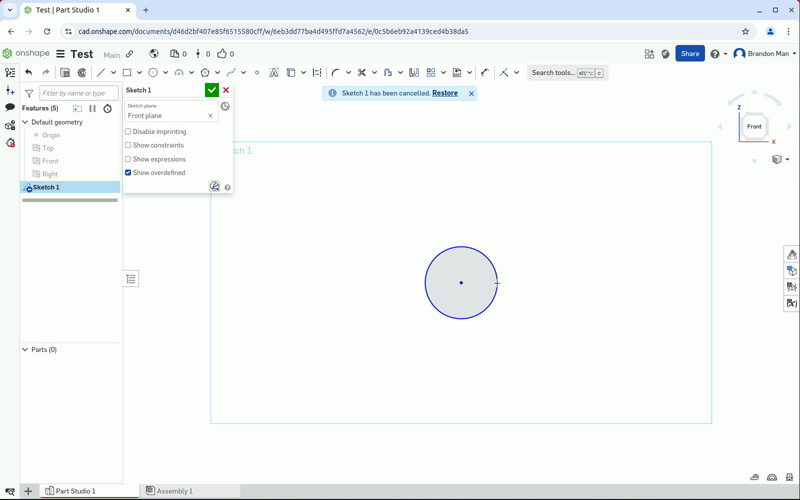
key_down(shift)
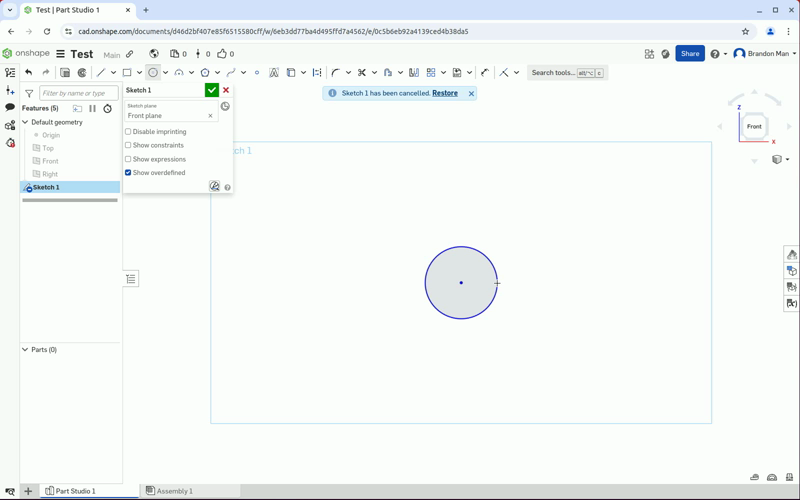
mouse_move(461, 282)
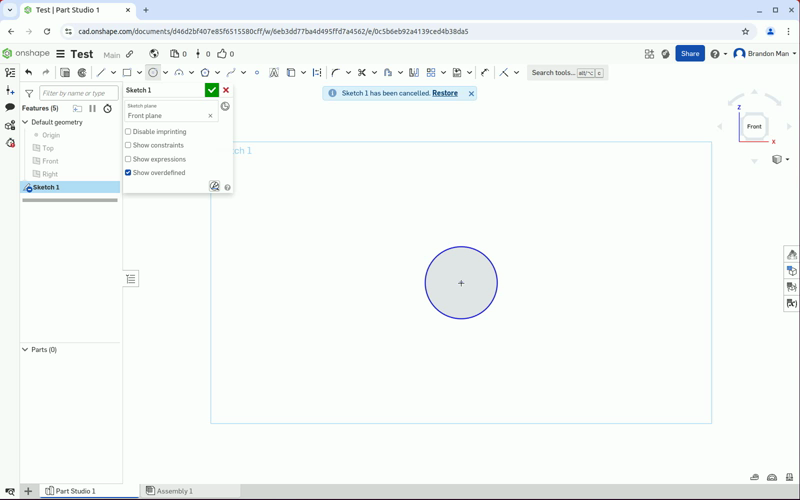
click(461, 282)
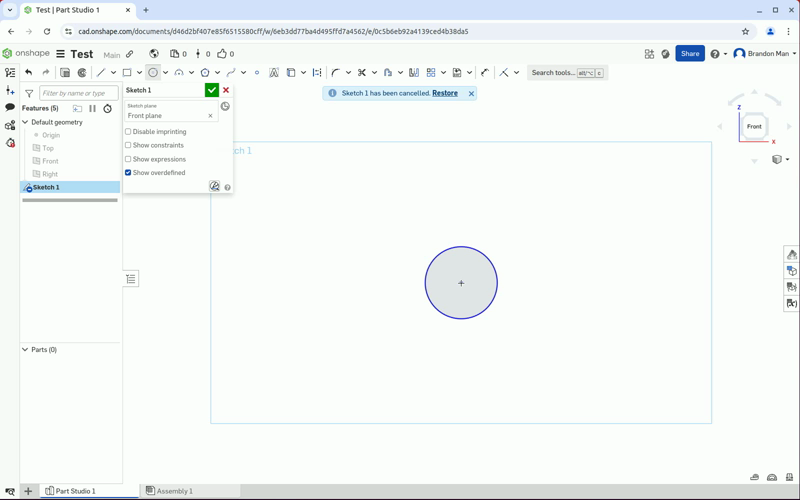
key_up(shift)
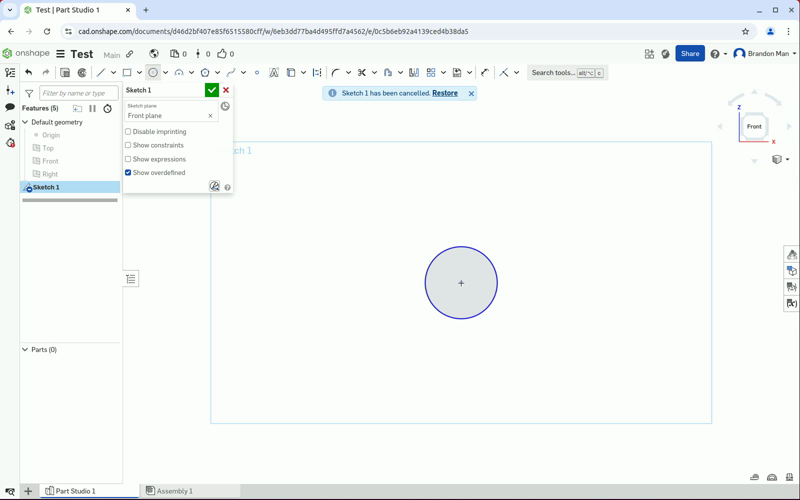
mouse_move(479, 282)
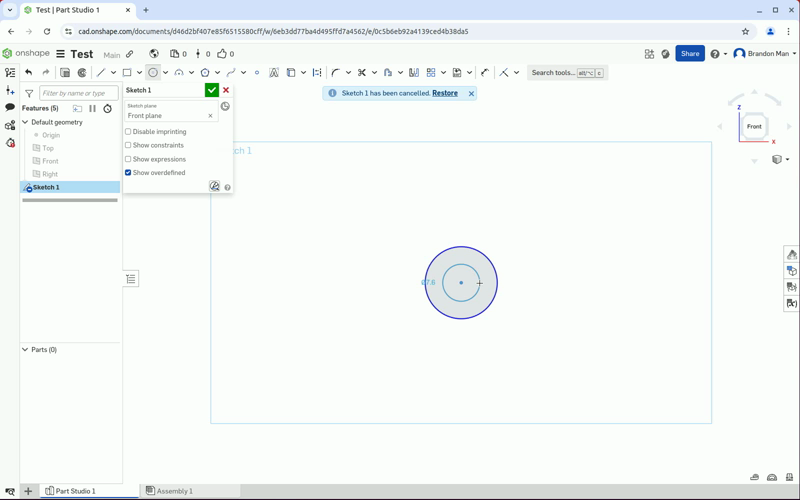
click(479, 282)
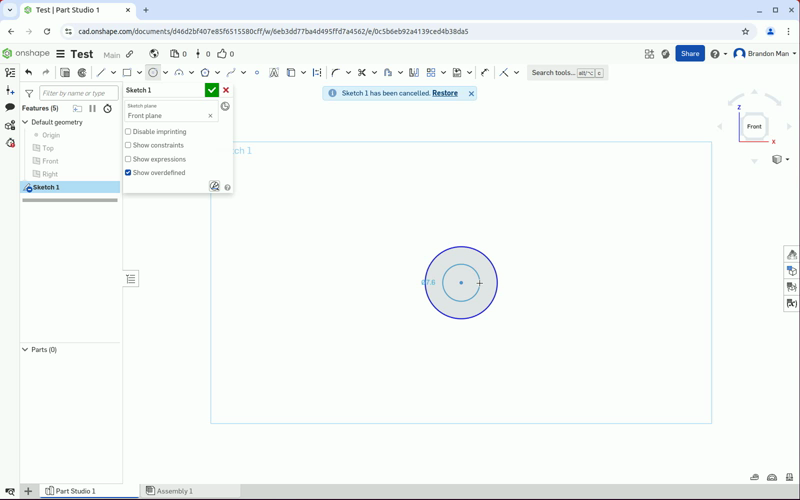
key(esc)
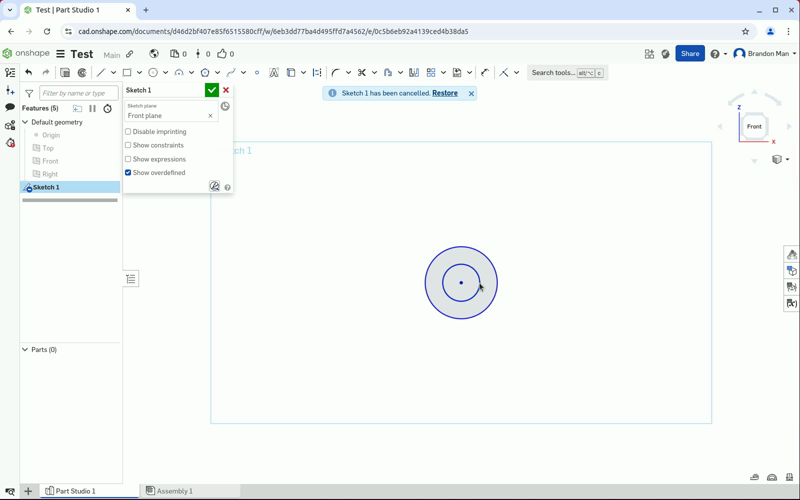
mouse_move(446, 269)
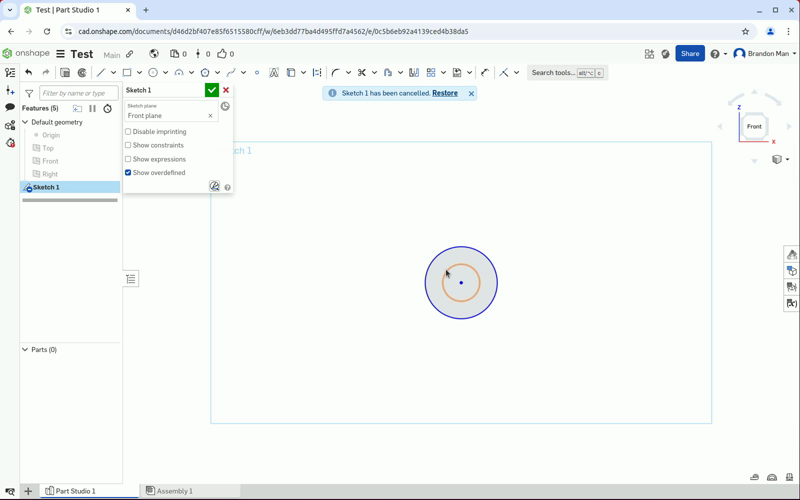
click(446, 269)
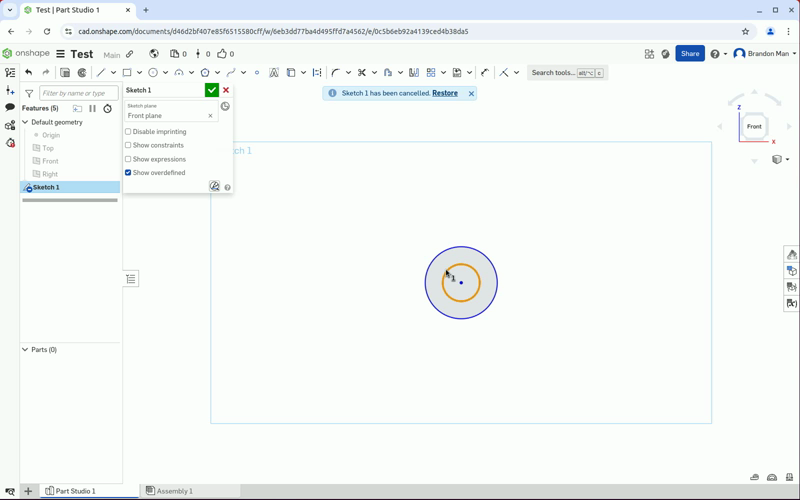
mouse_move(73, 352)
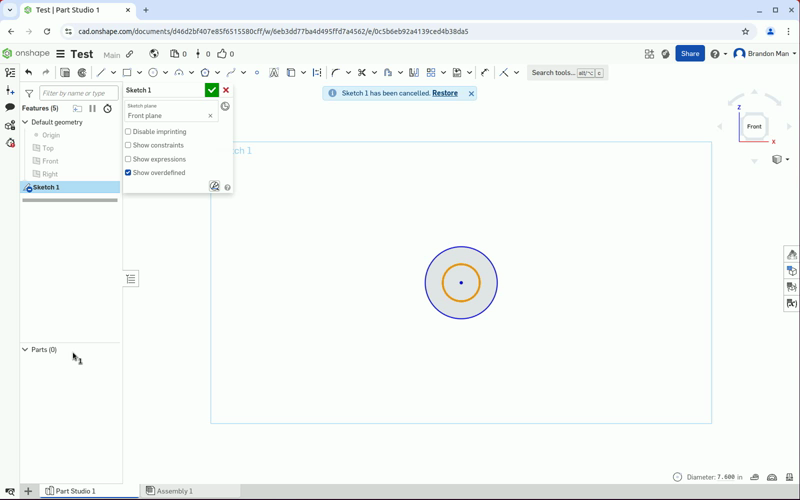
key(shift+y)
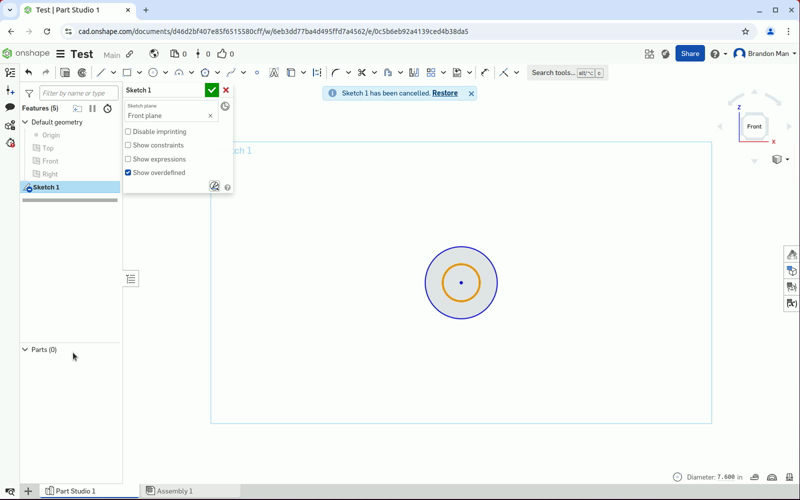
key(shift+e)
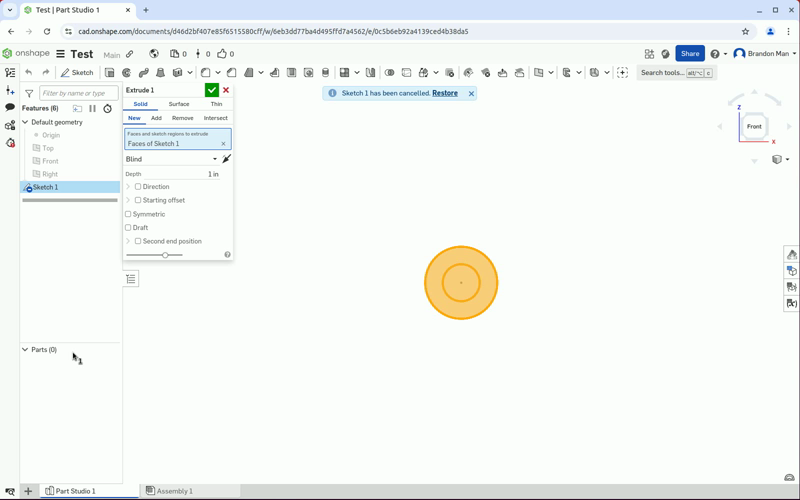
mouse_move(143, 106)
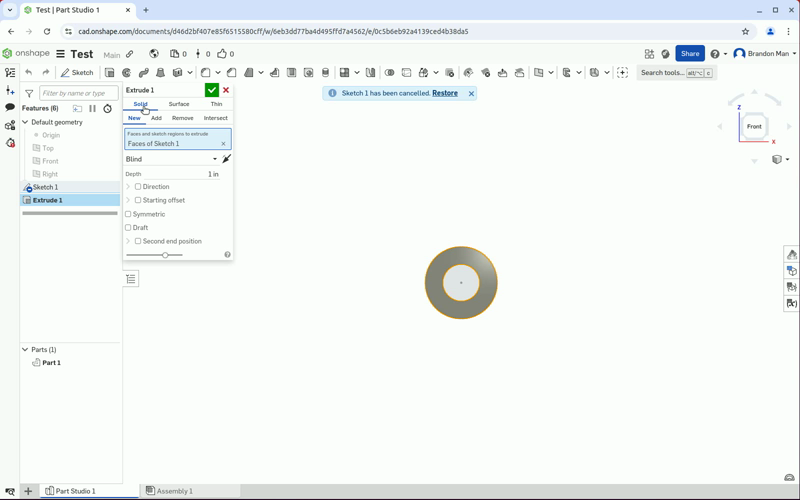
click(143, 106)
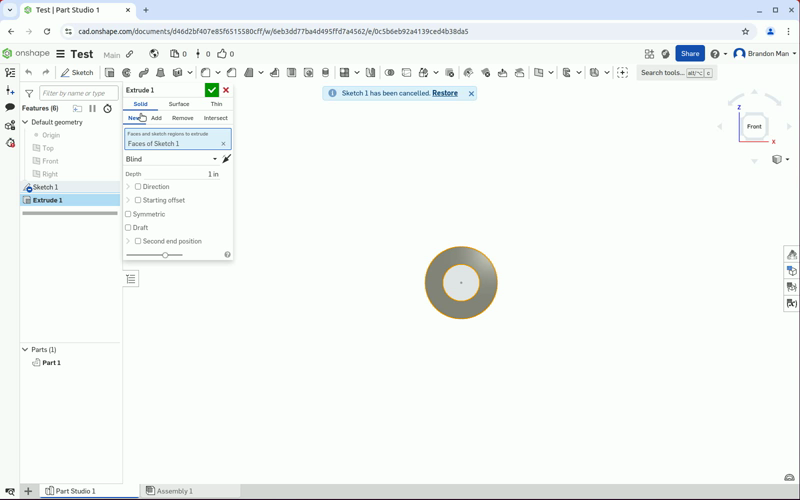
mouse_move(137, 120)
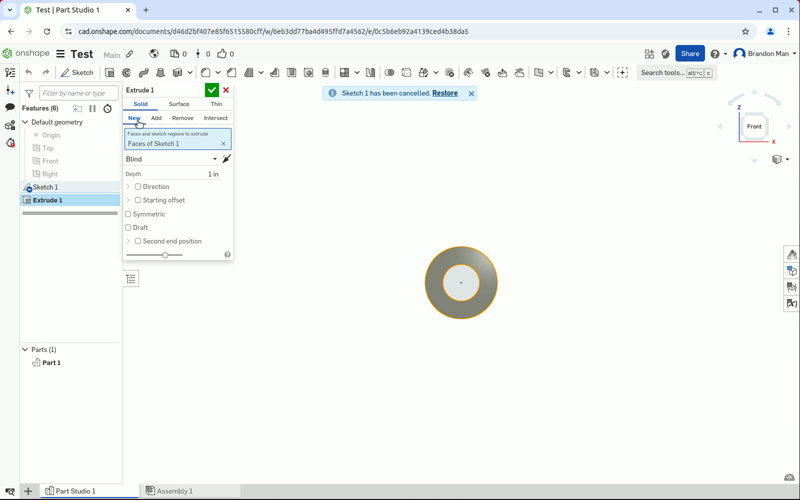
click(137, 120)
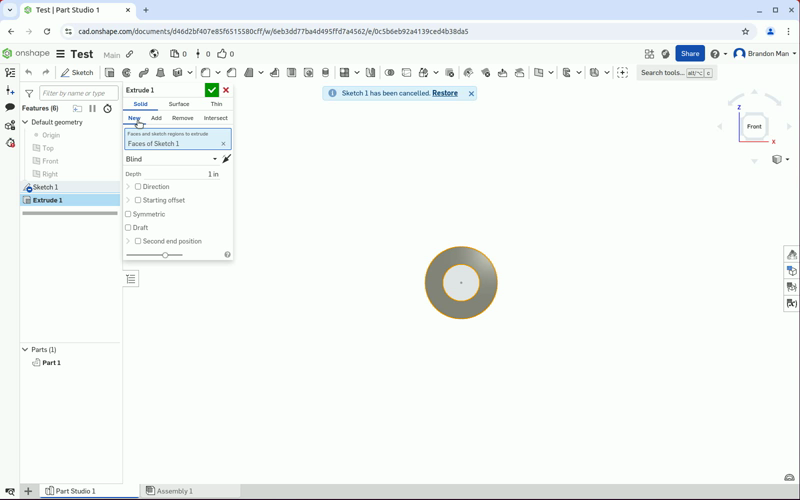
key(tab, 4)
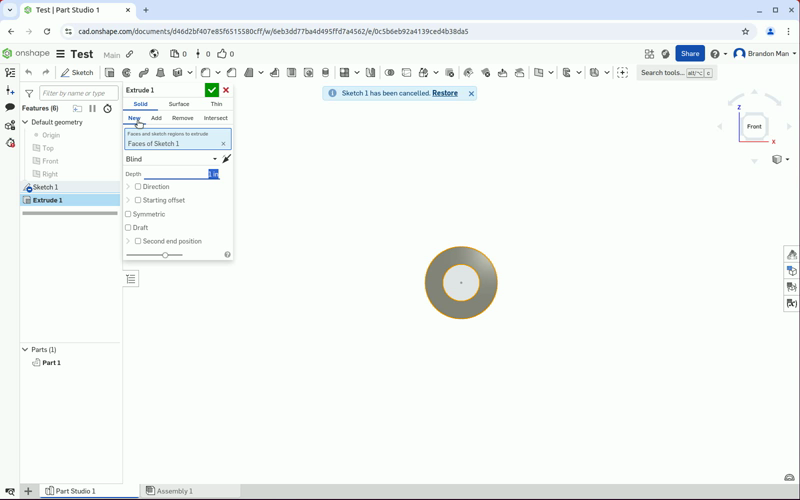
text(3.129)
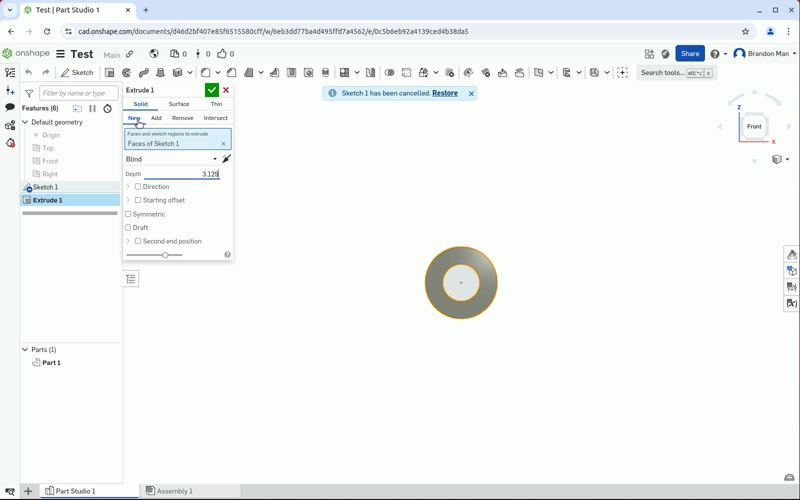
key(enter)
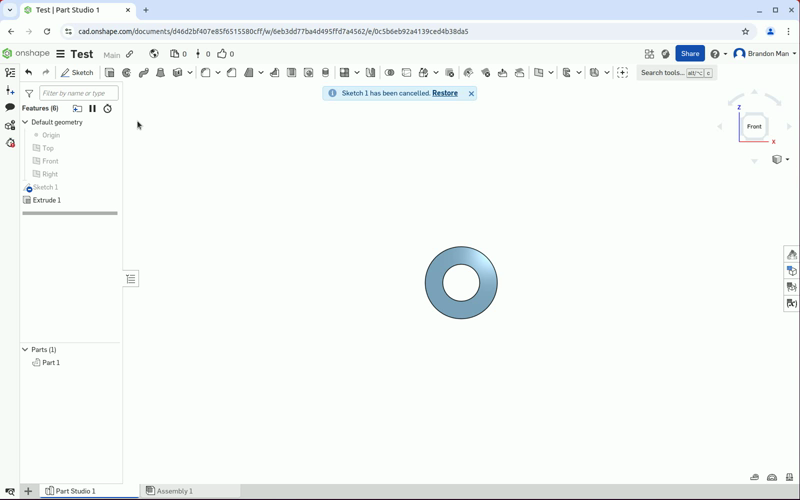
key(shift+h)
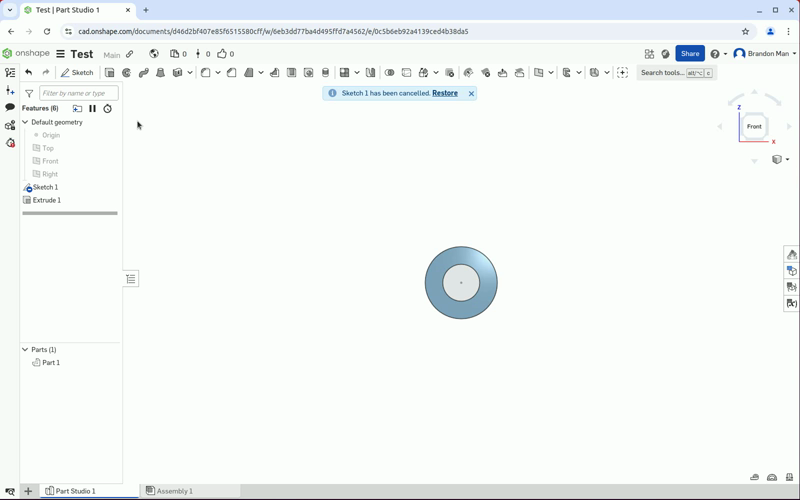
key(shift+h)
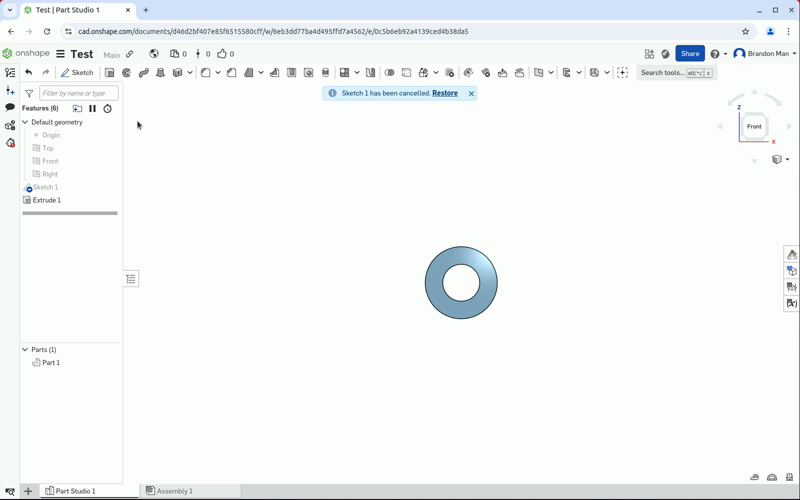
mouse_move(73, 189)
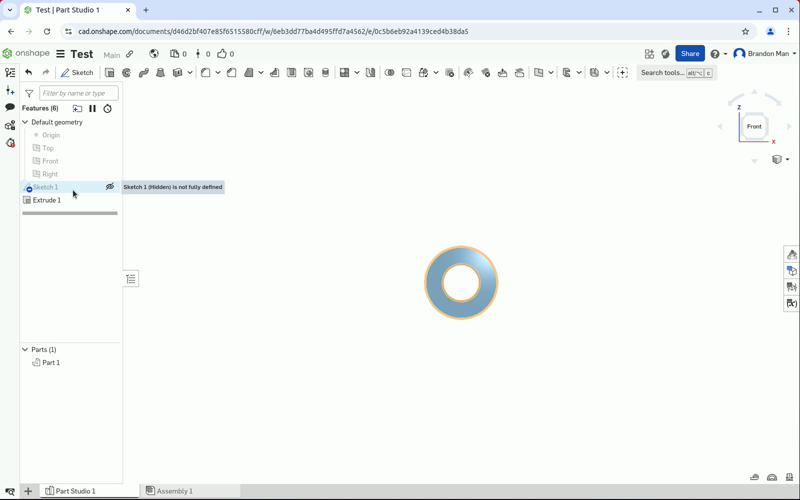
click(73, 189)
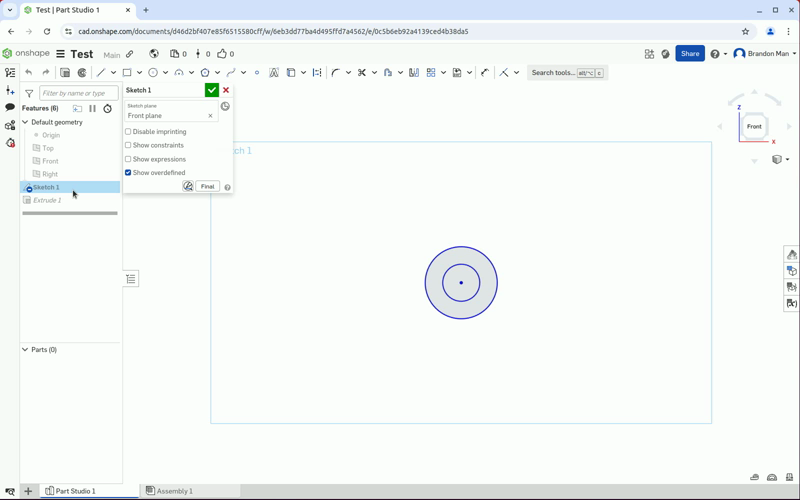
mouse_move(229, 92)
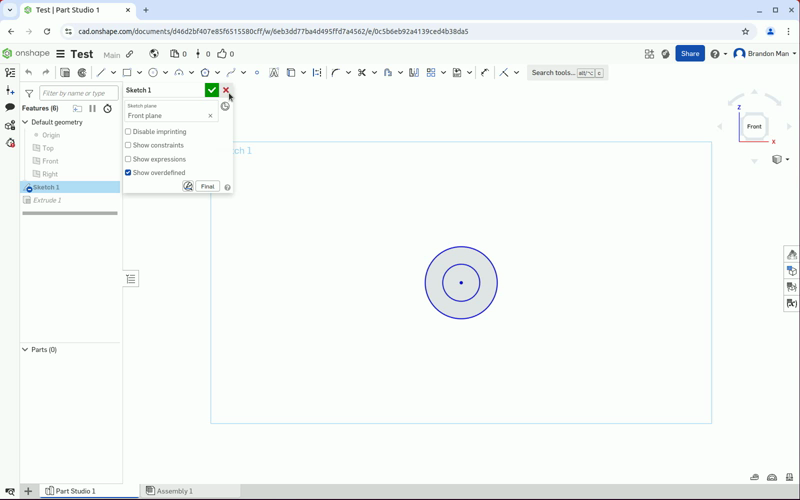
click(229, 92)
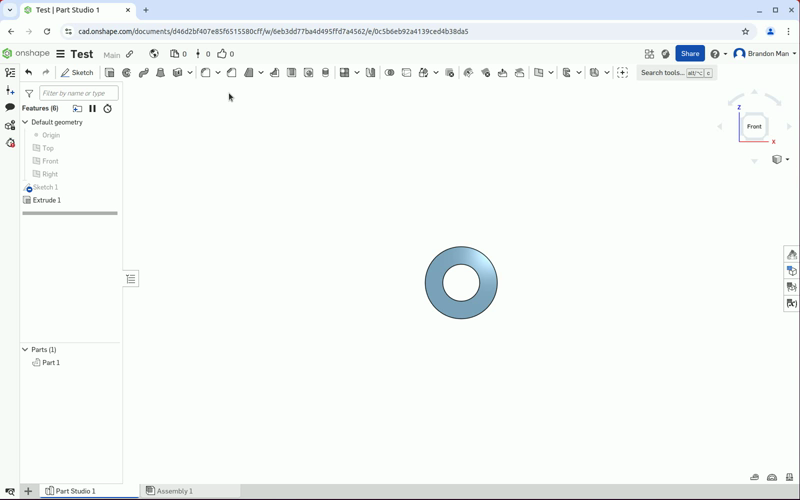
mouse_move(541, 75)
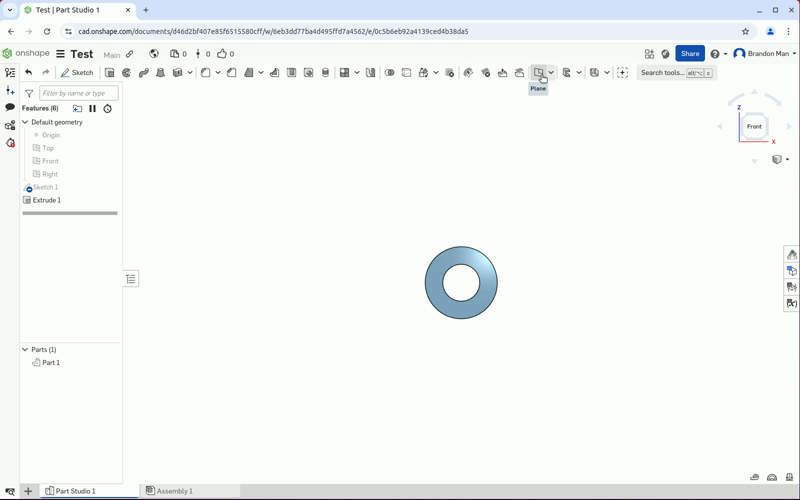
click(541, 75)
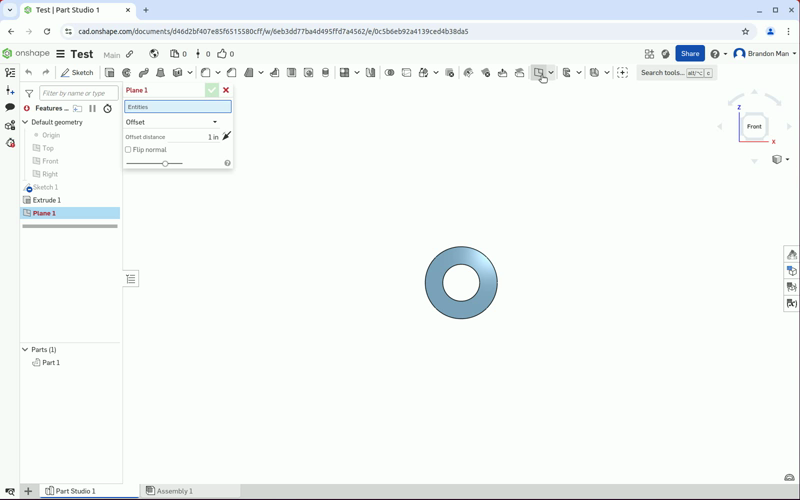
mouse_move(73, 163)
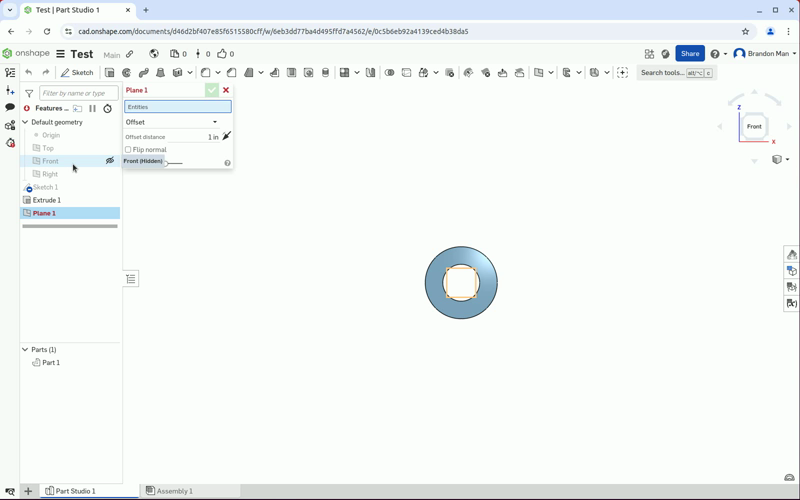
click(73, 163)
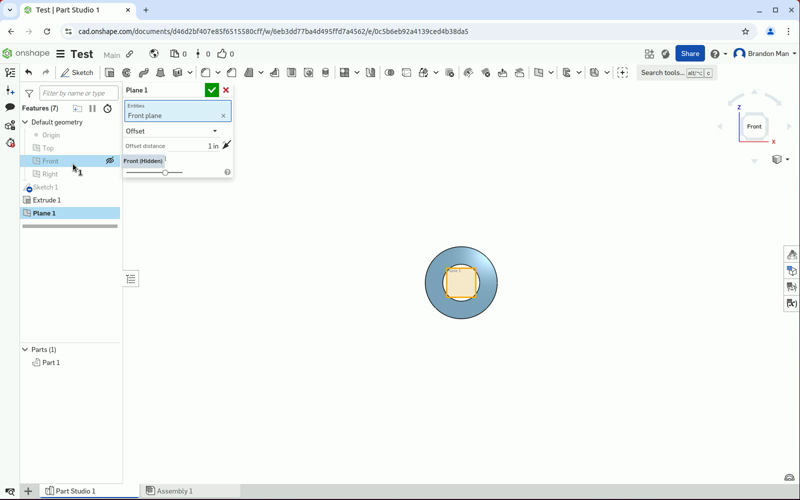
key(tab, 2)
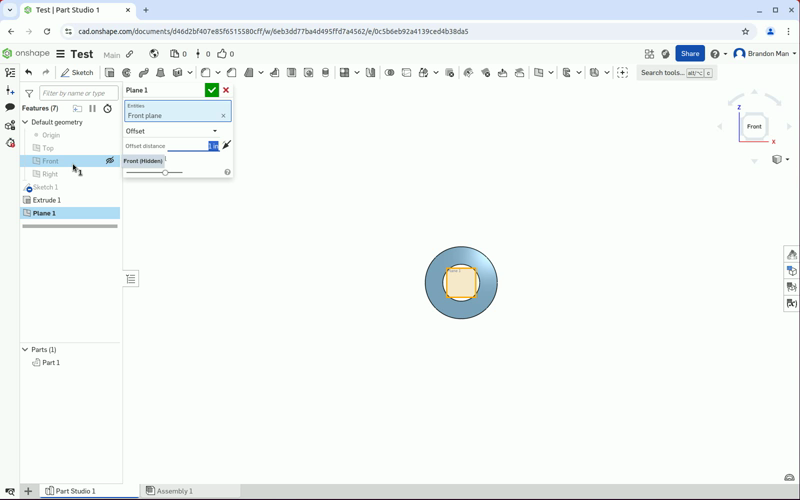
text(3.143)
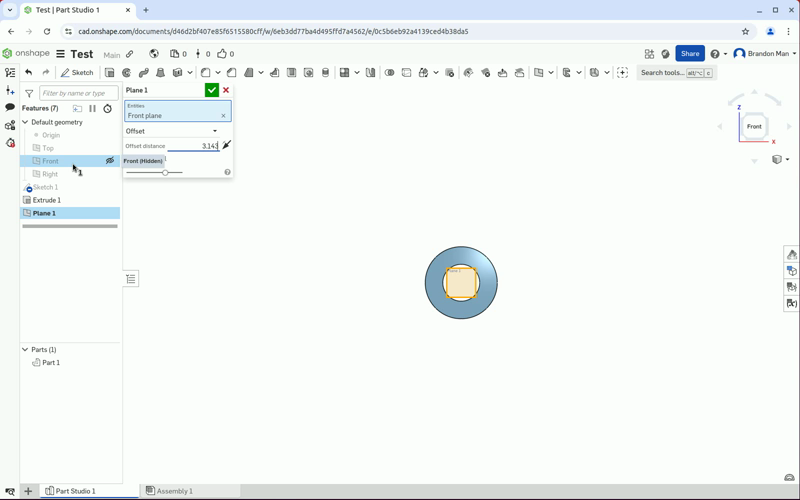
key(enter, 2)
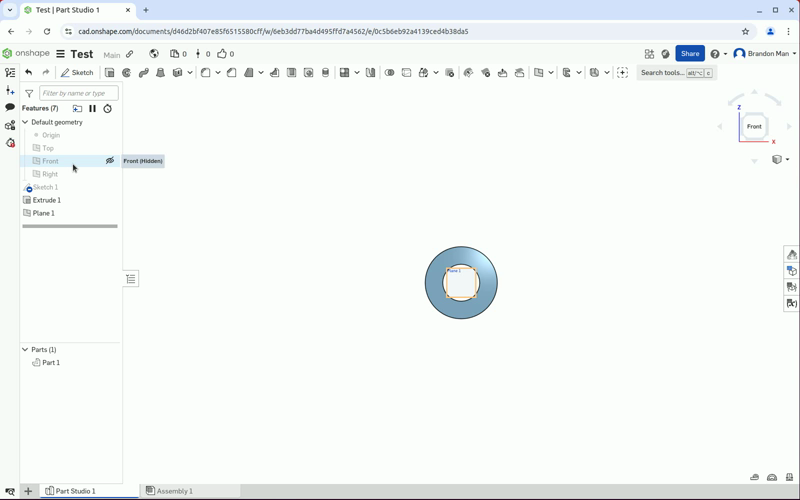
key(shift+s)
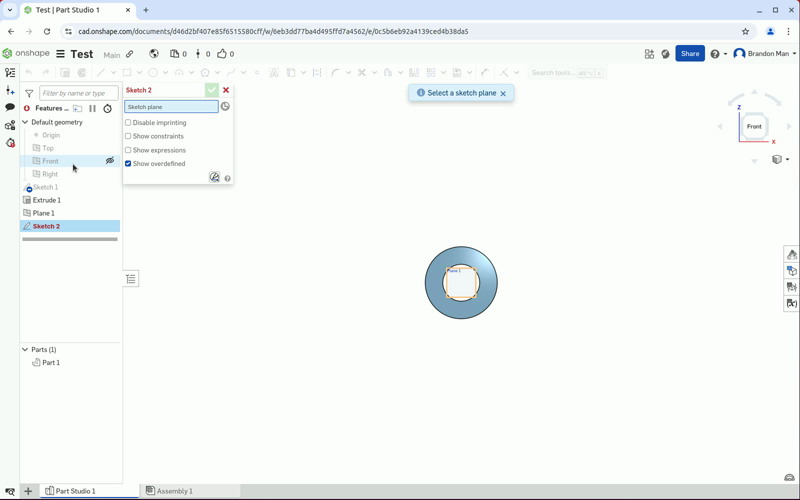
mouse_move(73, 215)
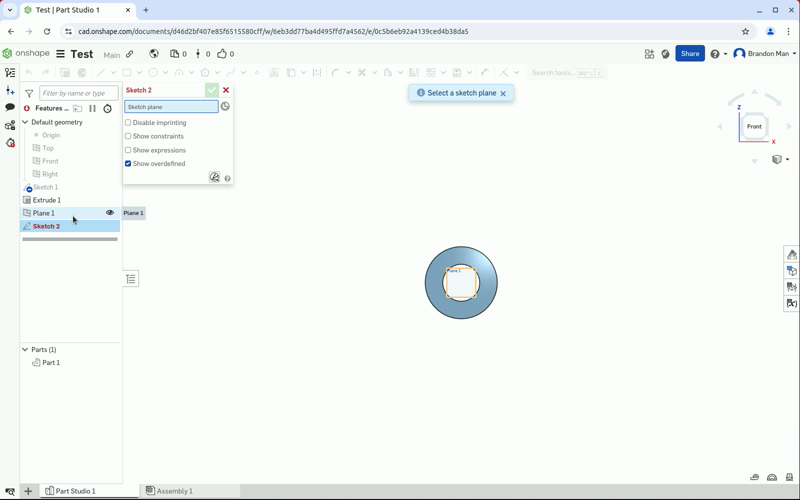
click(73, 215)
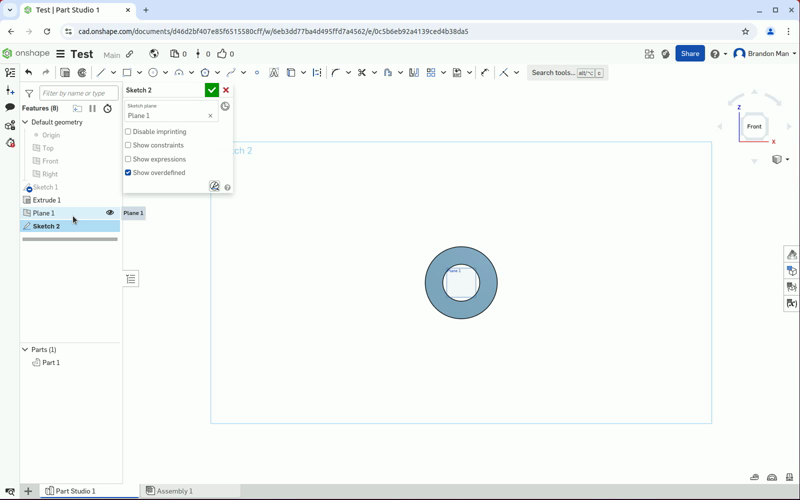
mouse_move(73, 352)
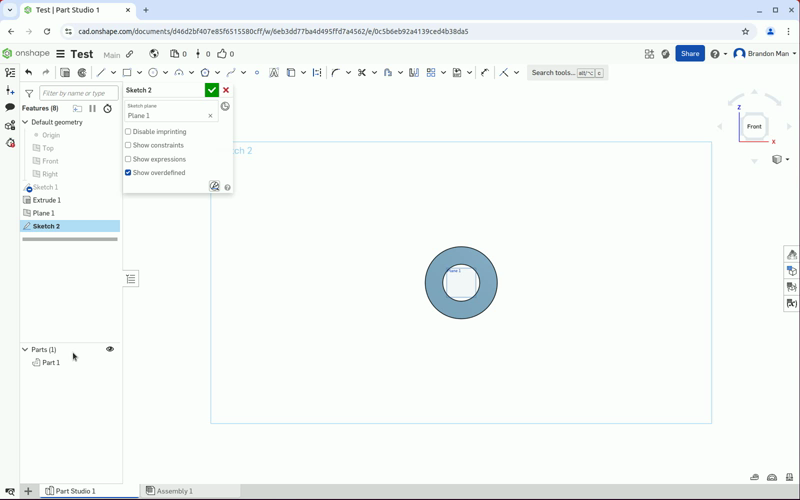
key(y)
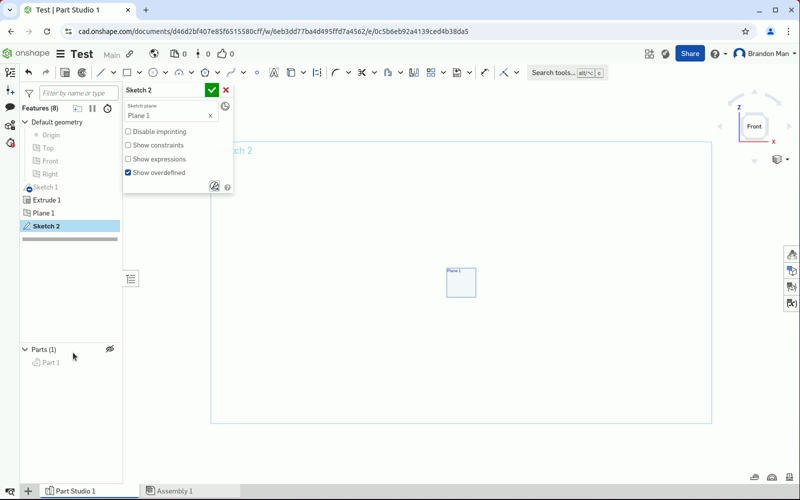
key(c)
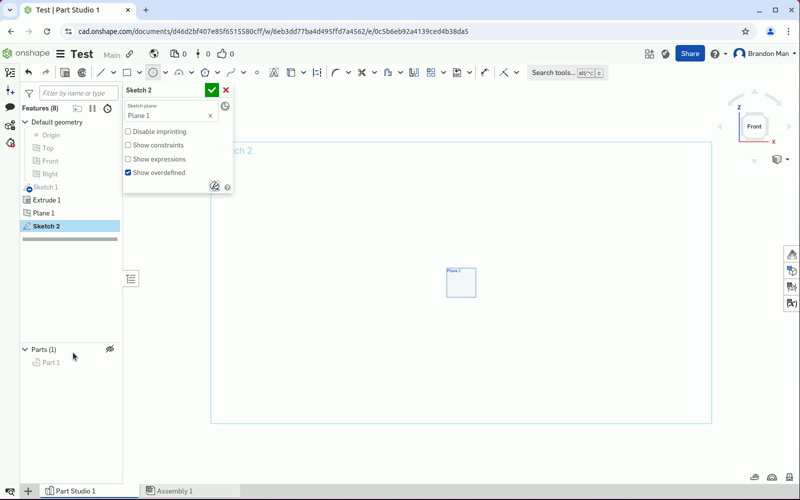
key_down(shift)
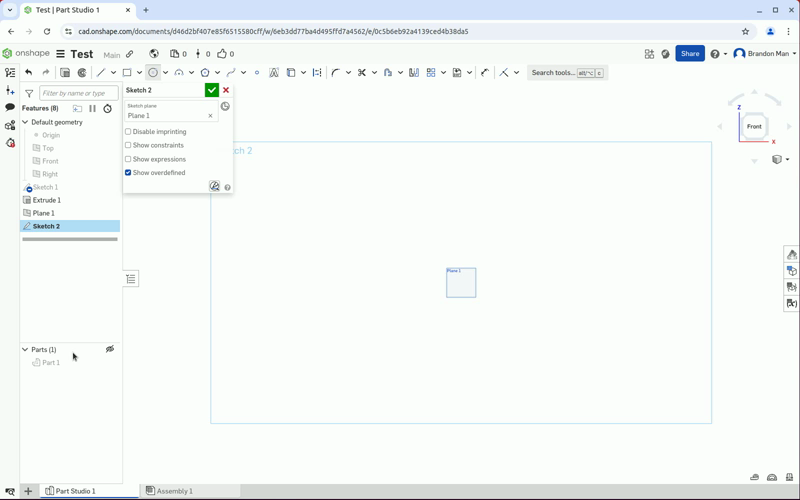
mouse_move(461, 282)
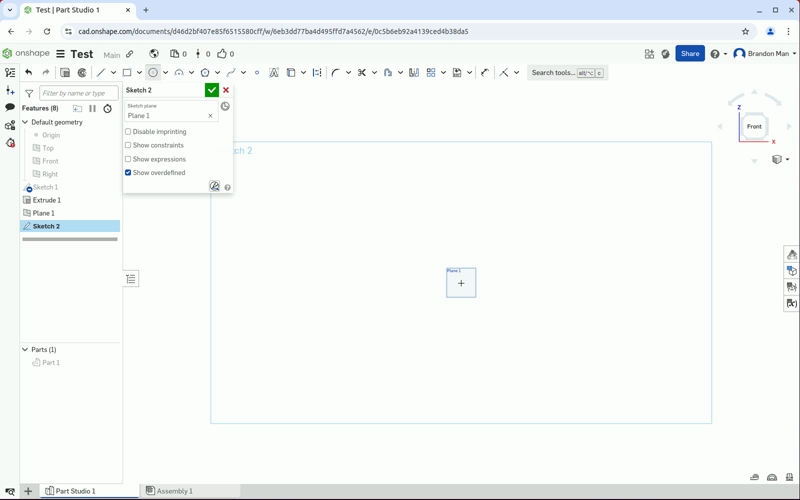
click(461, 282)
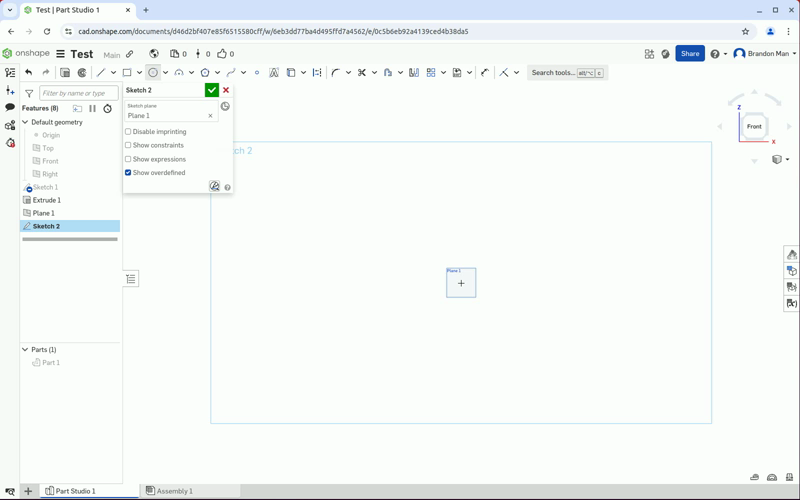
key_up(shift)
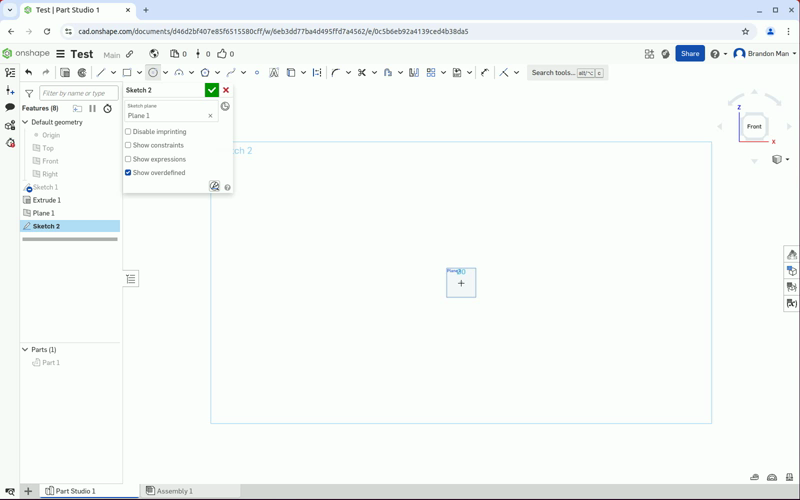
mouse_move(494, 282)
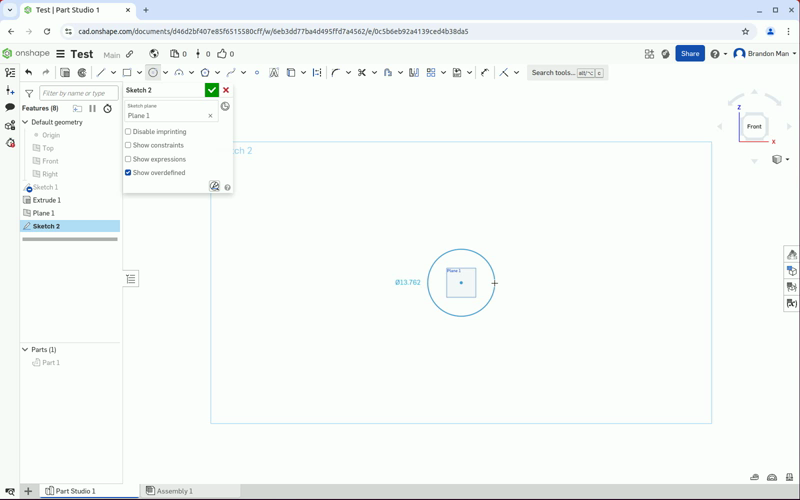
click(494, 282)
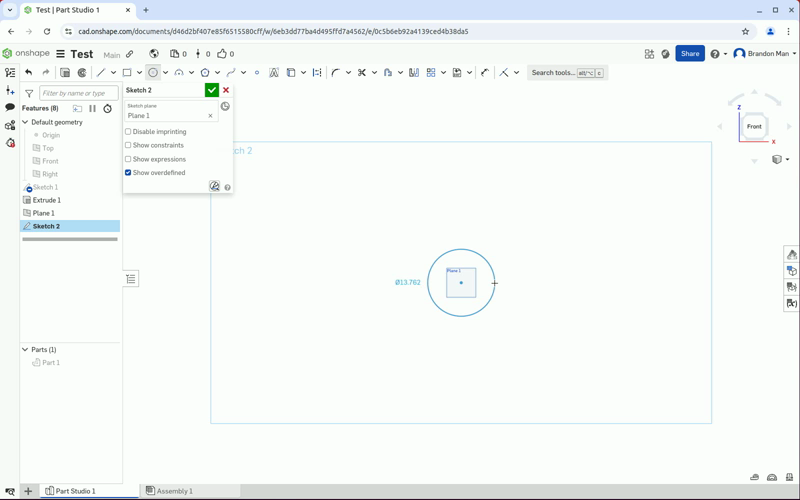
key(esc)
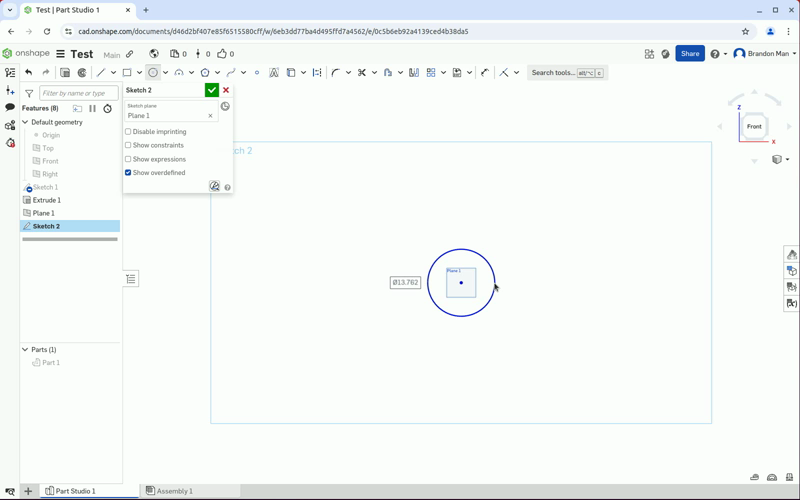
key(c)
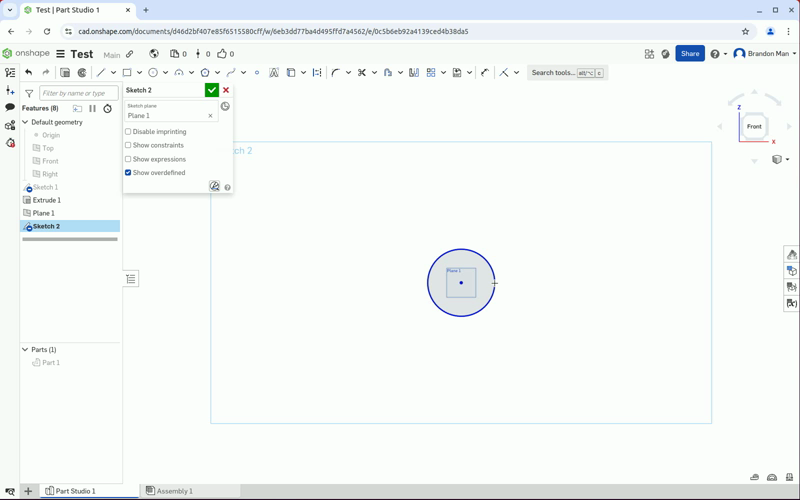
key_down(shift)
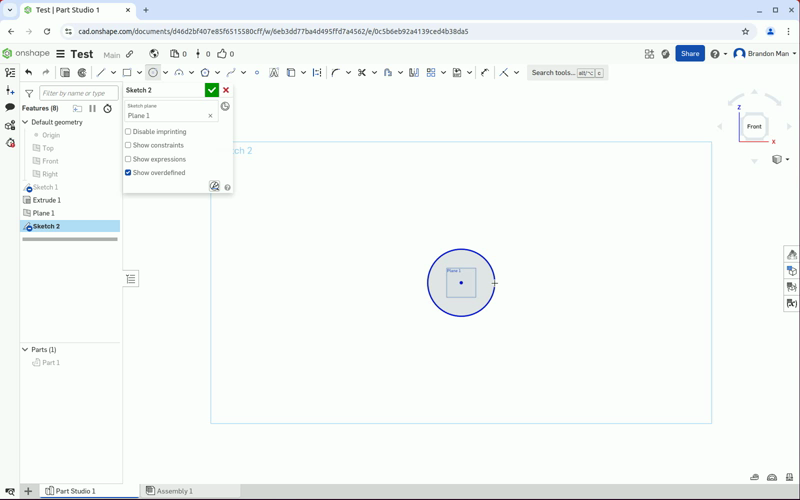
mouse_move(461, 282)
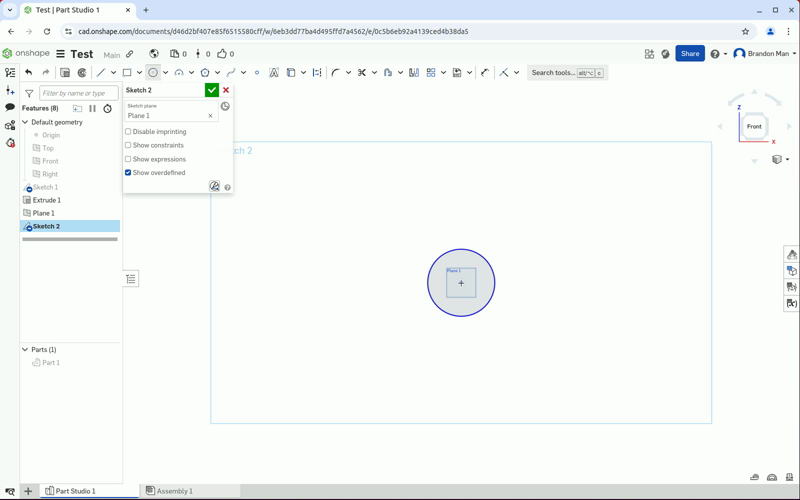
click(461, 282)
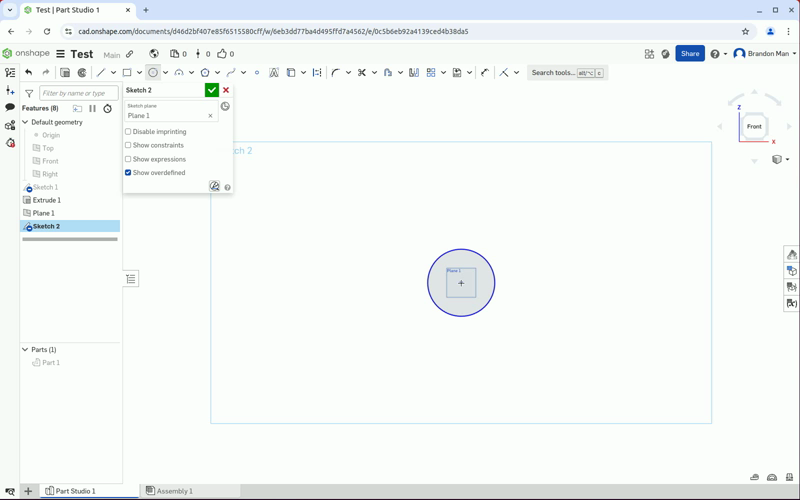
key_up(shift)
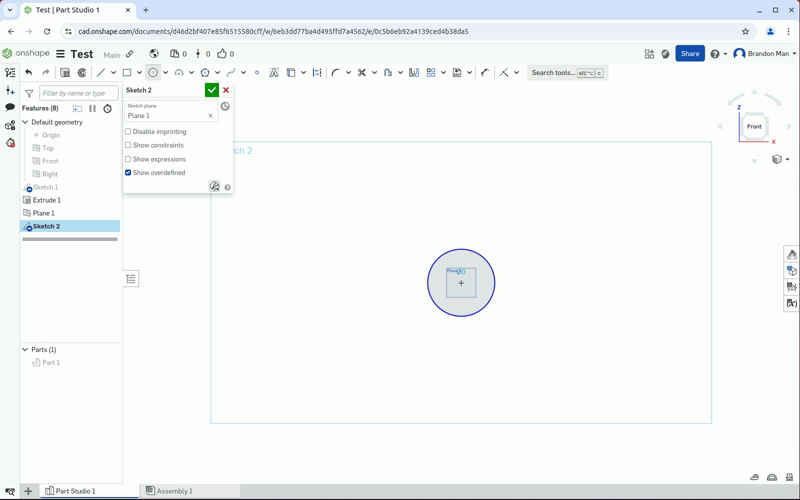
mouse_move(480, 282)
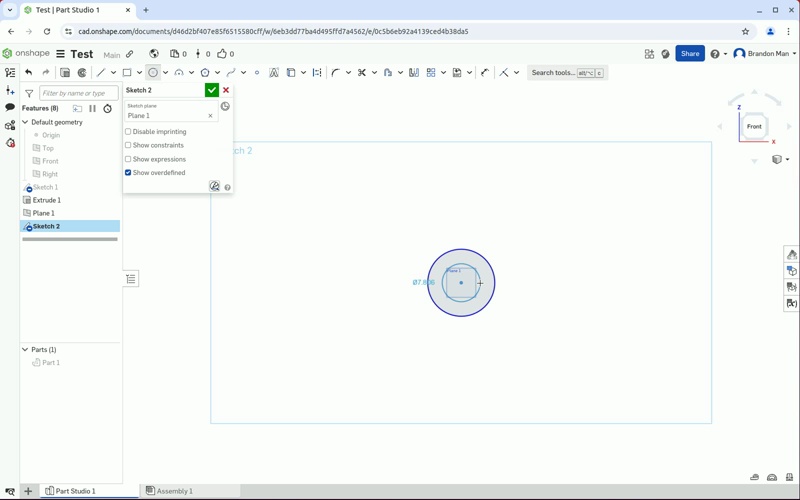
click(480, 282)
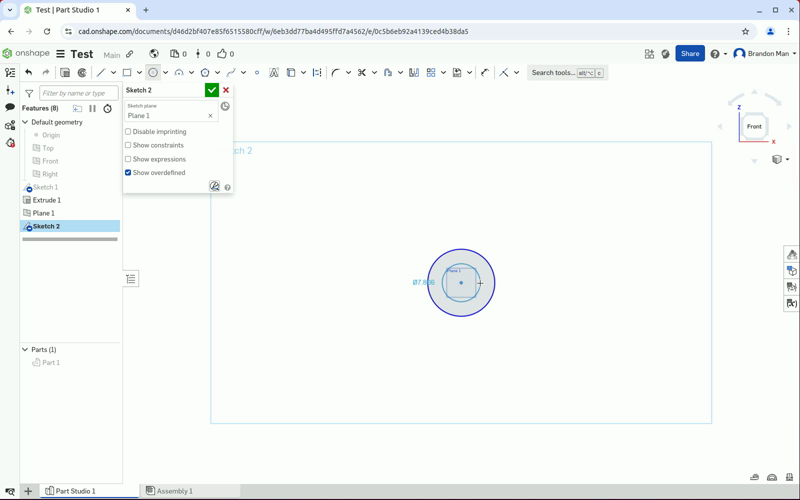
key(esc)
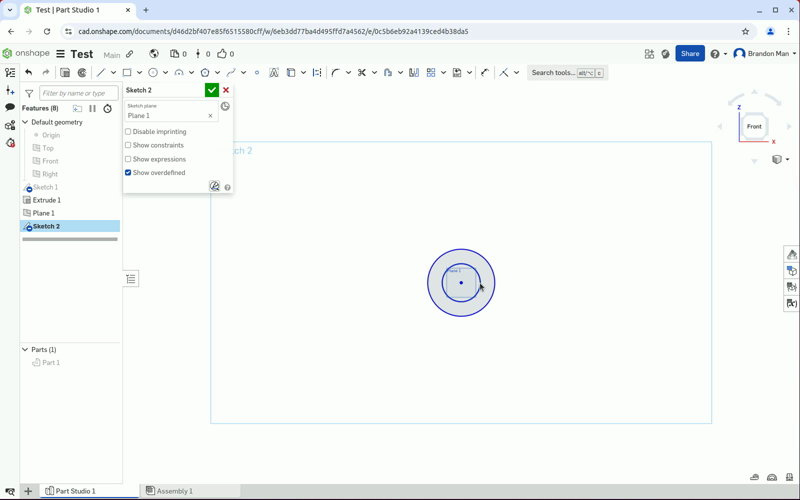
mouse_move(470, 306)
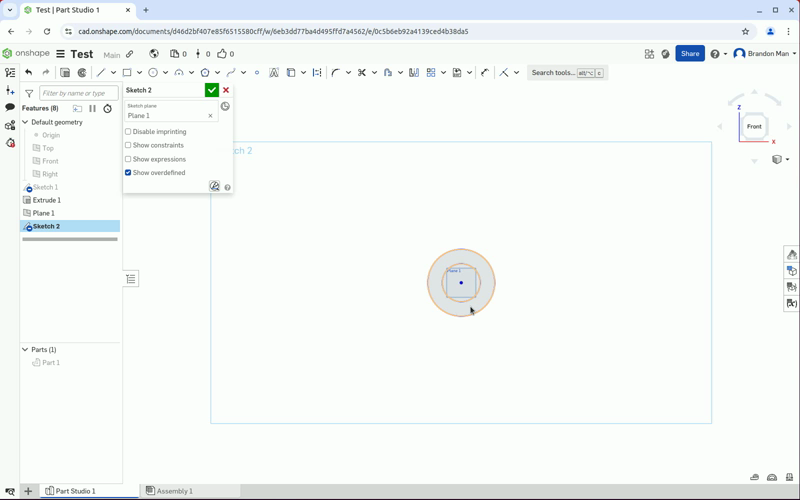
click(470, 306)
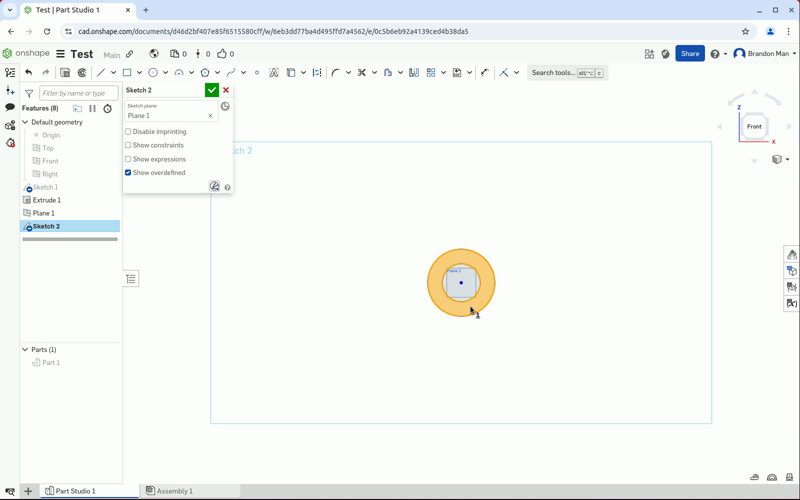
mouse_move(73, 352)
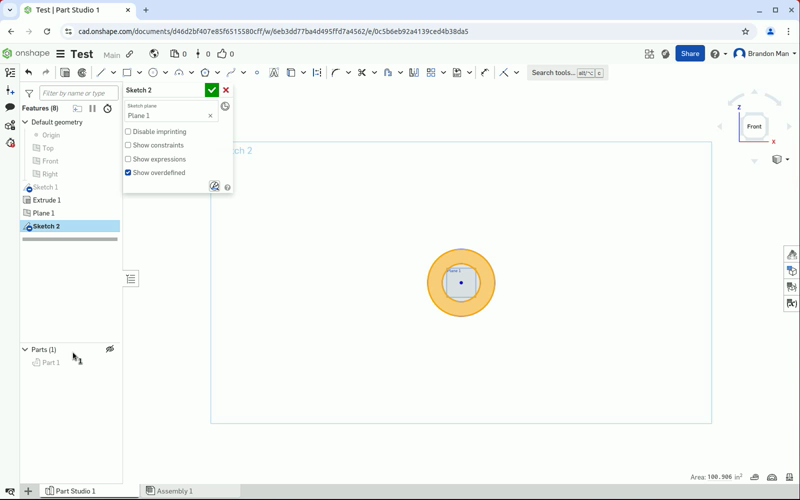
key(shift+y)
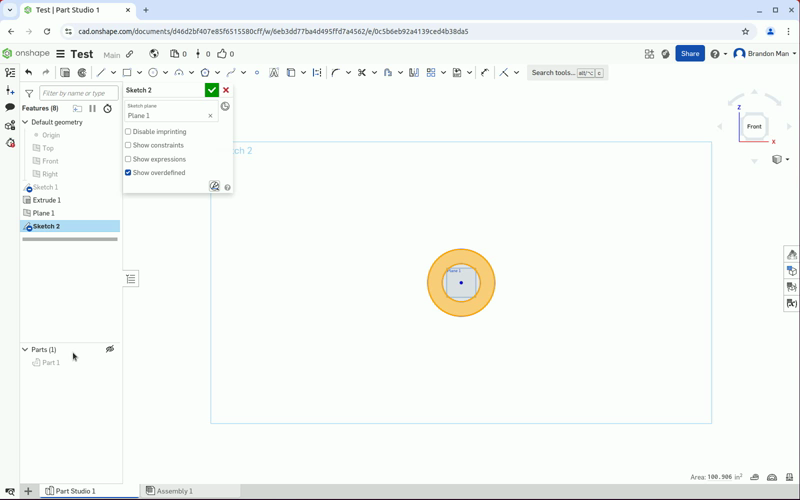
key(shift+e)
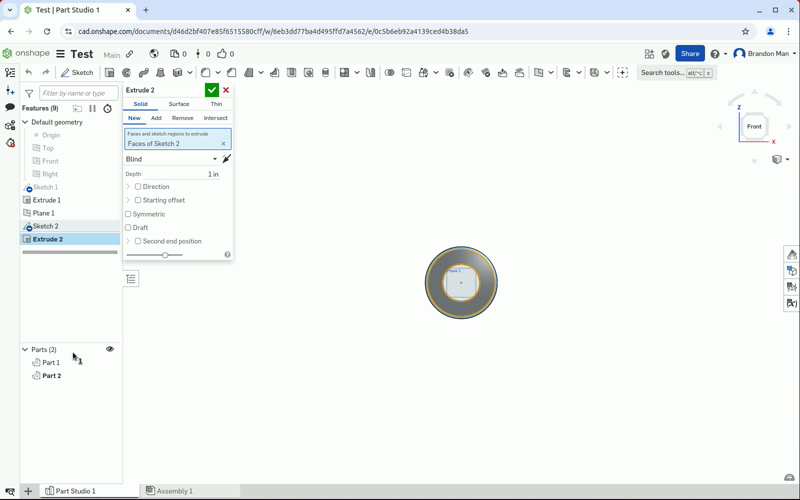
mouse_move(143, 106)
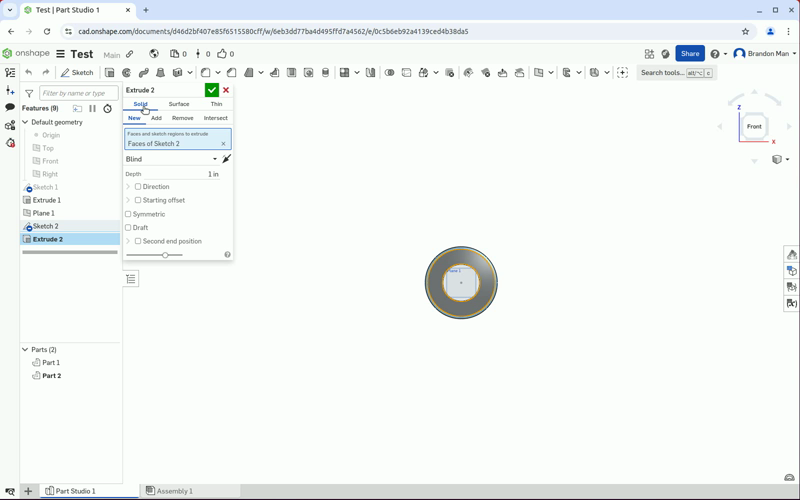
click(143, 106)
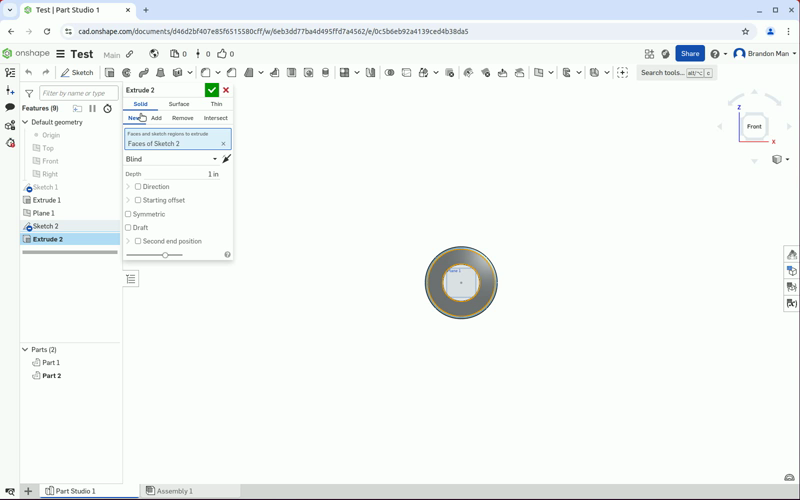
mouse_move(137, 120)
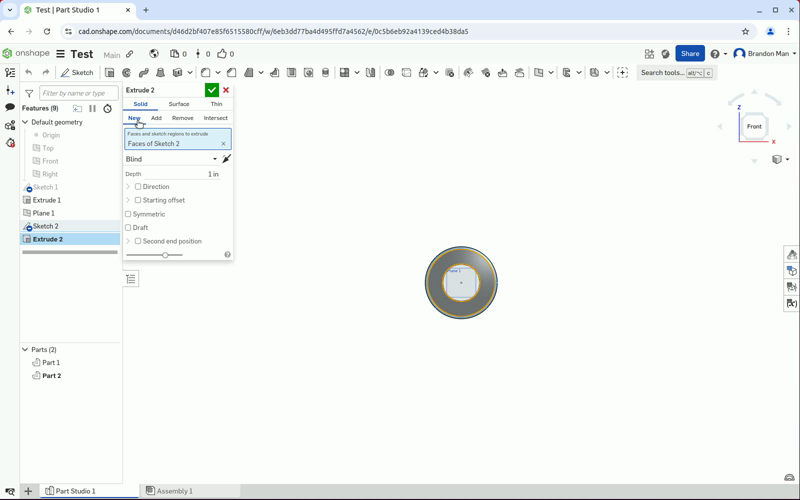
click(137, 120)
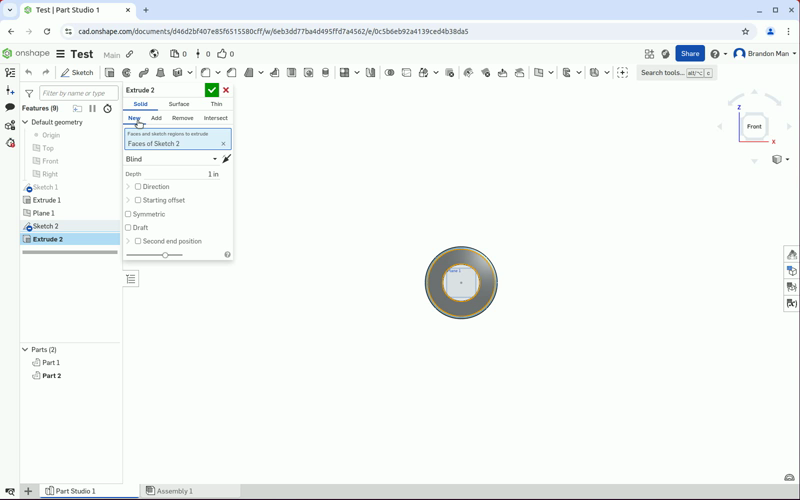
key(tab, 4)
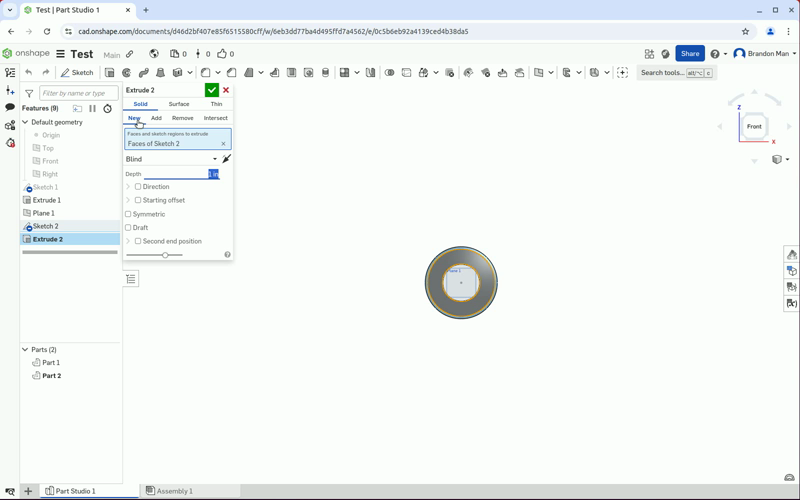
text(0.963)
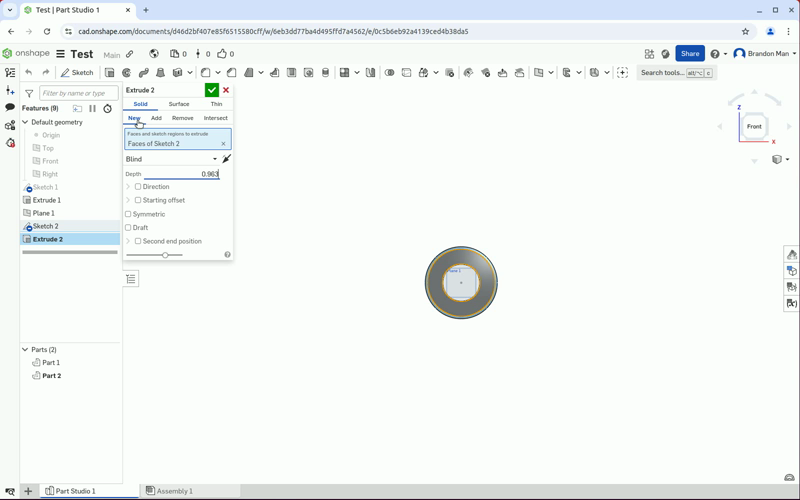
key(enter)
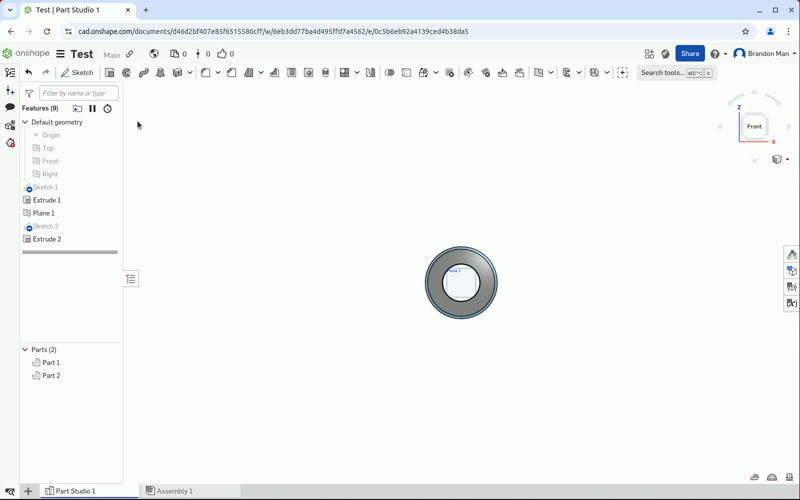
key(shift+h)
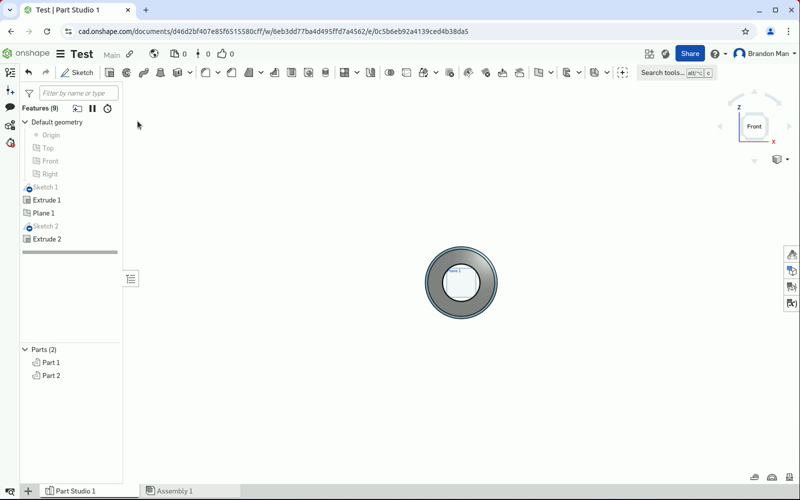
key(shift+h)
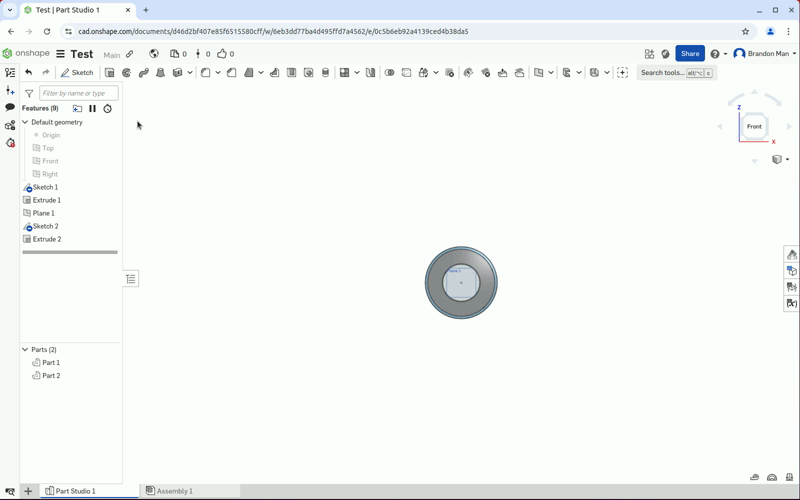
key(shift+7)
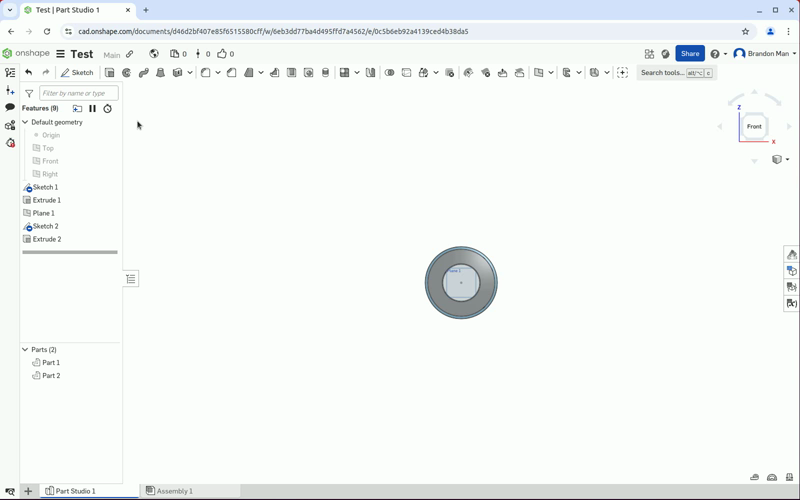
key(left, 2)
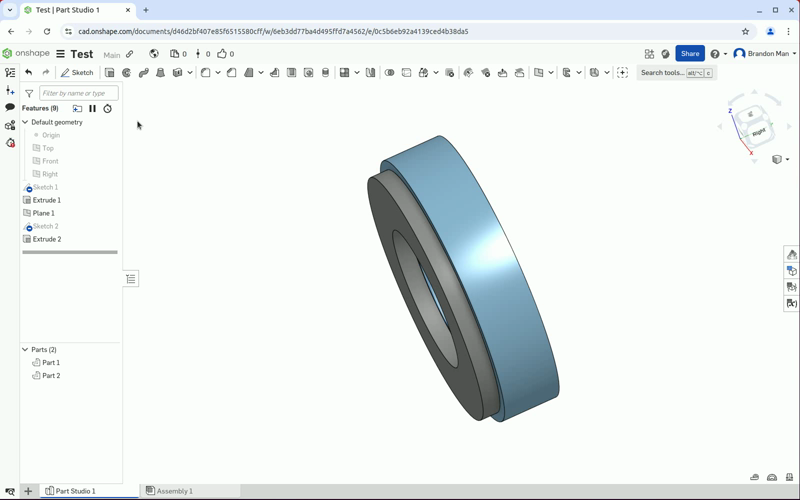
key(down, 2)
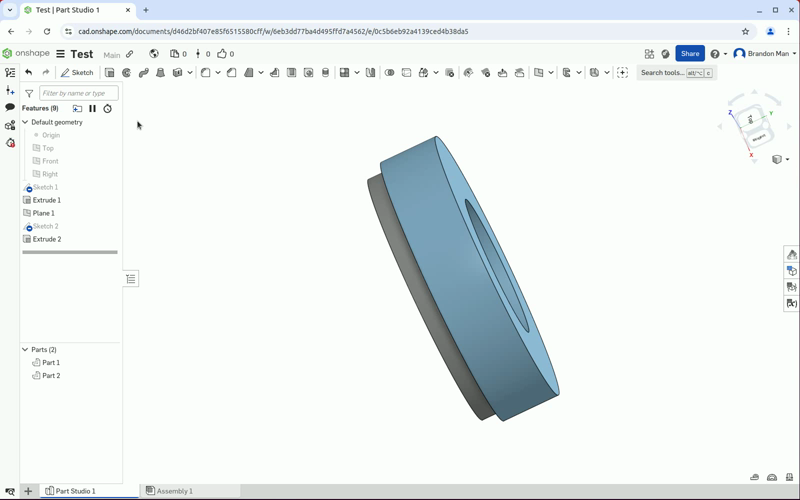
key(up, 2)
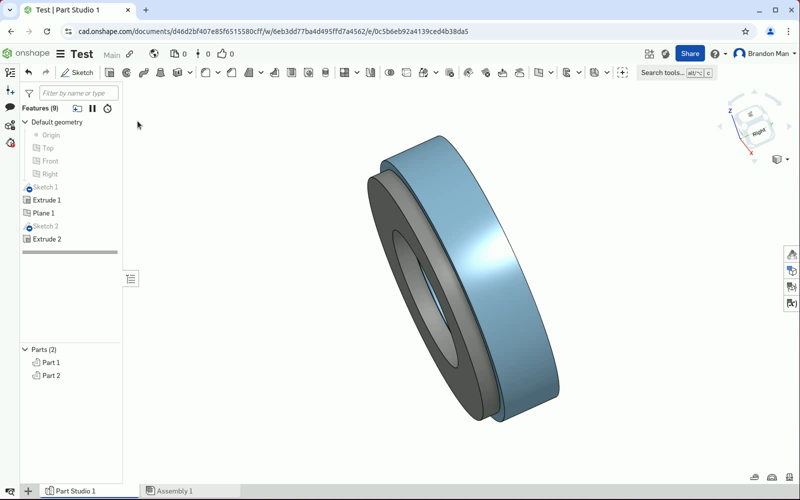
key(right, 2)
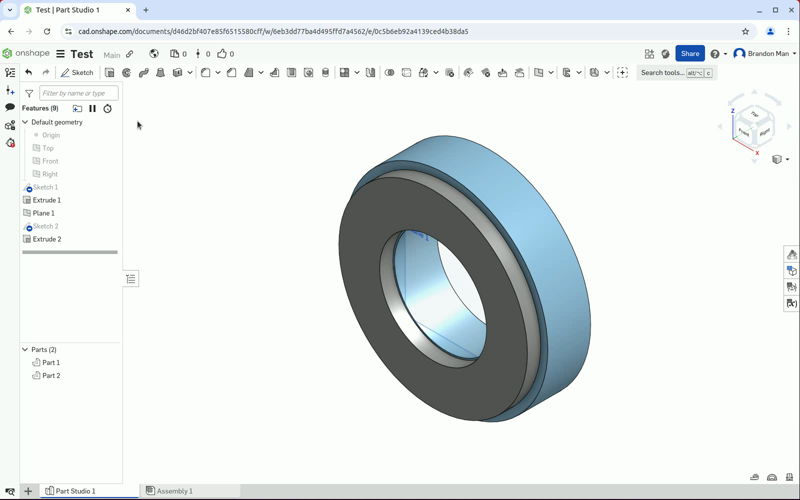
mouse_move(73, 189)
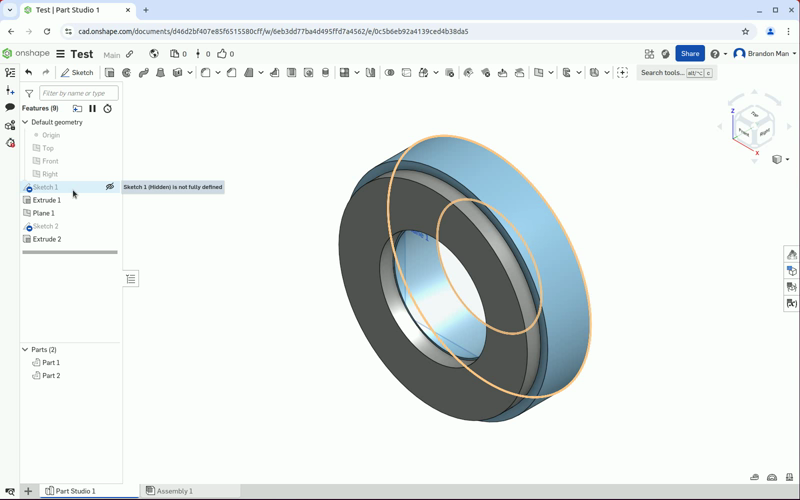
click(73, 189)